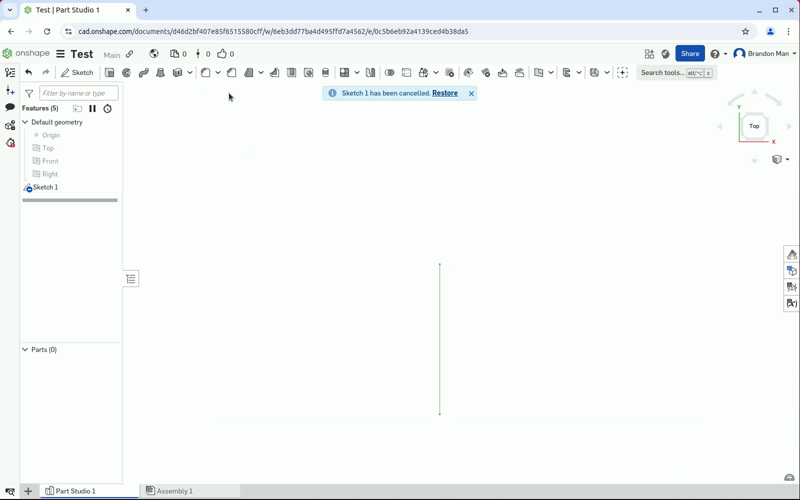
key(shift+h)
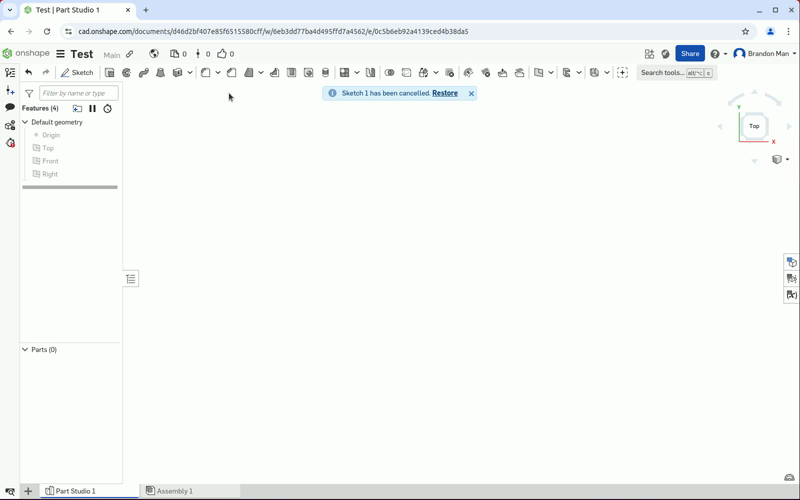
mouse_move(73, 352)
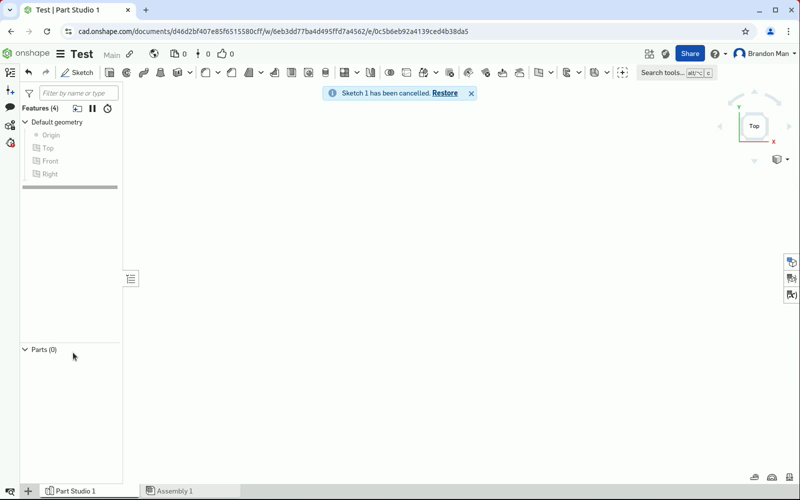
key(y)
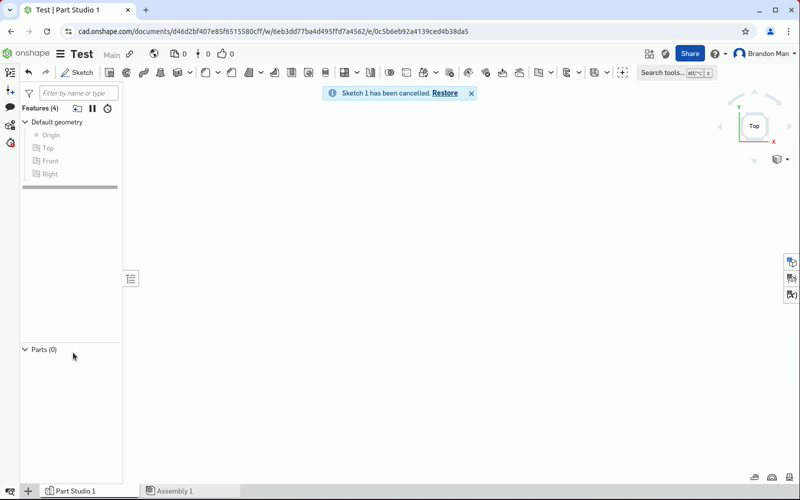
key(shift+p)
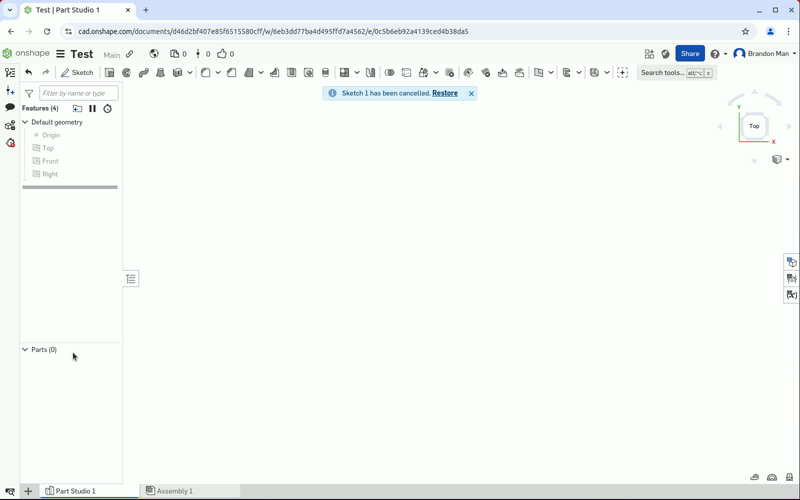
key(space)
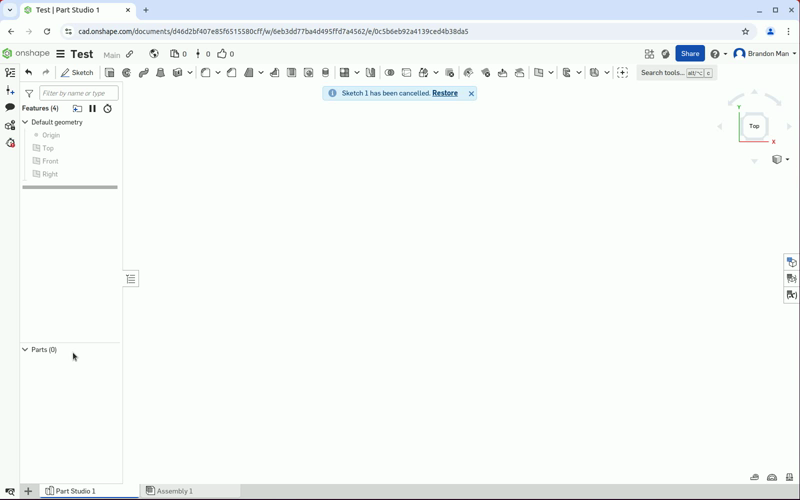
key_down(shift)
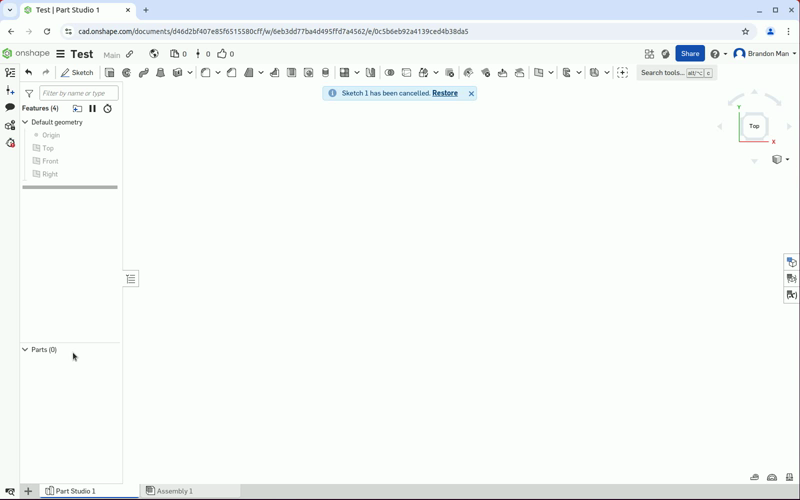
key(up)
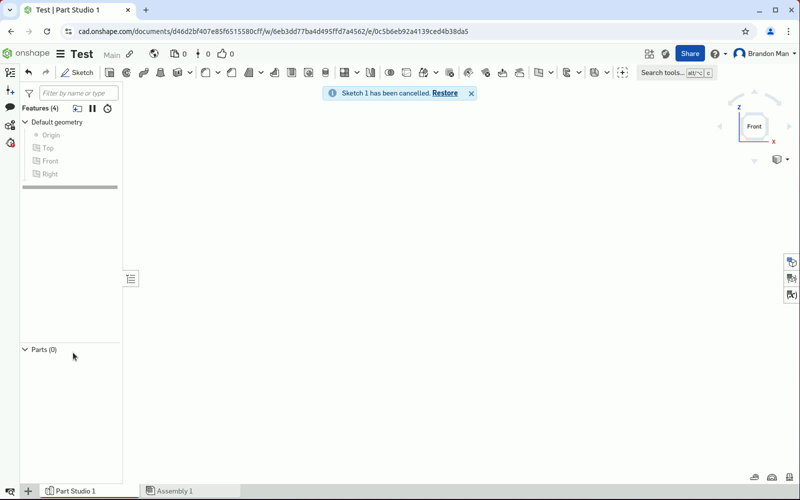
key_up(shift)
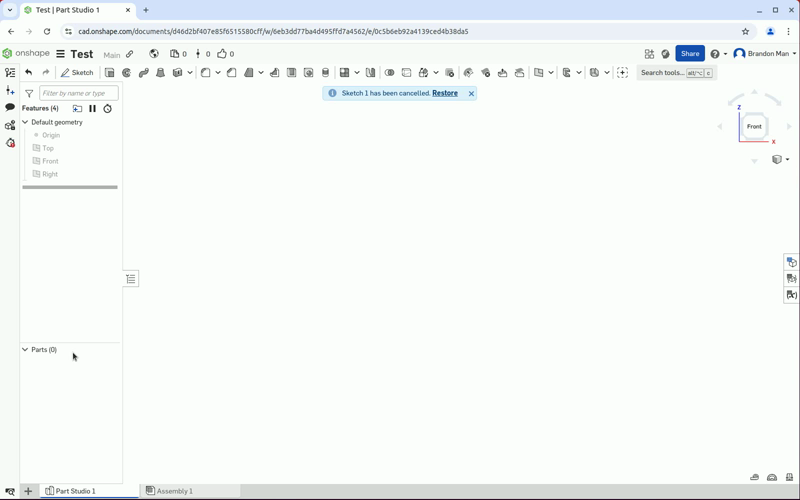
mouse_move(73, 352)
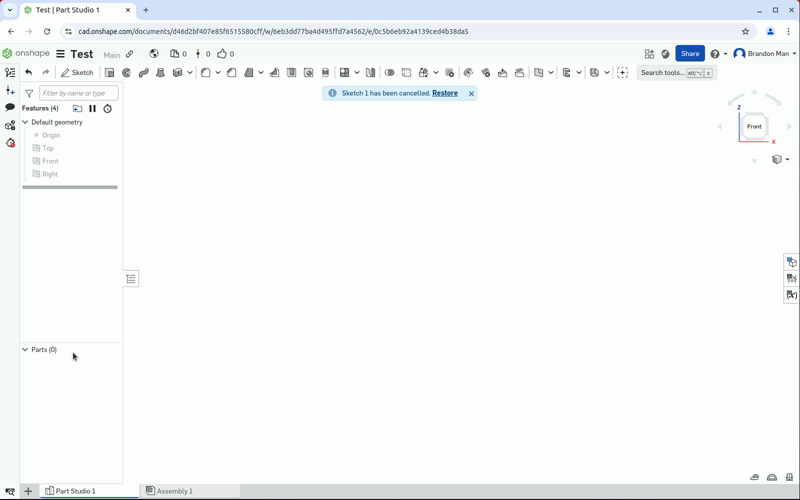
key(shift+y)
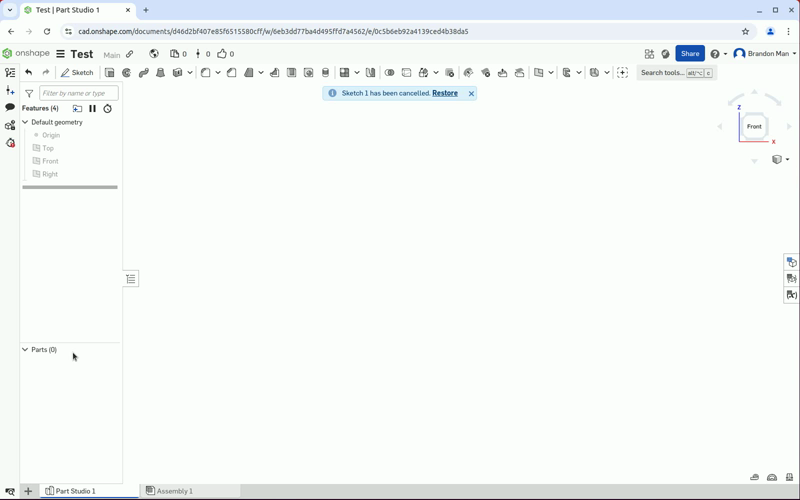
key(shift+s)
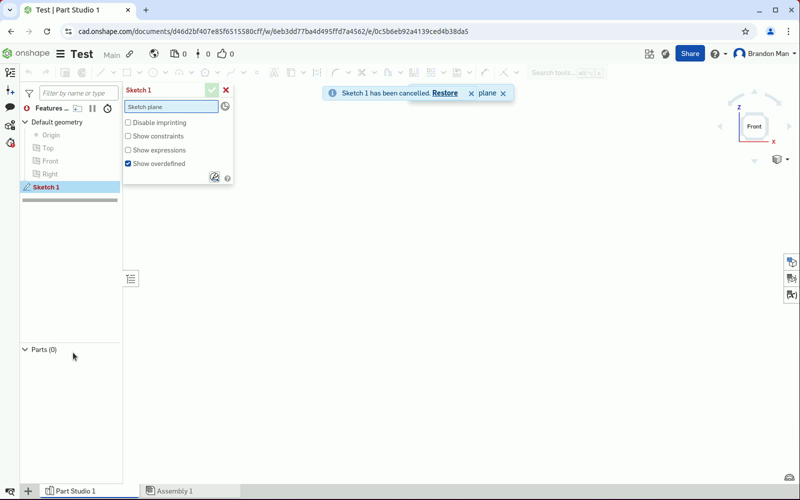
mouse_move(73, 163)
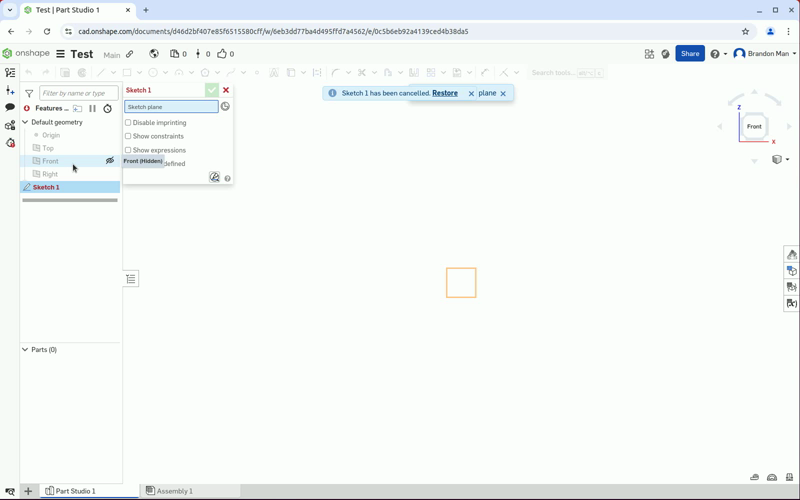
click(73, 163)
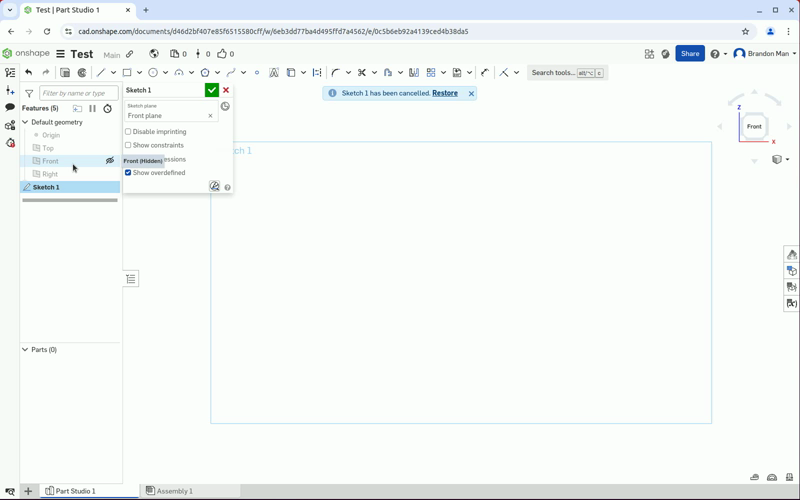
mouse_move(73, 352)
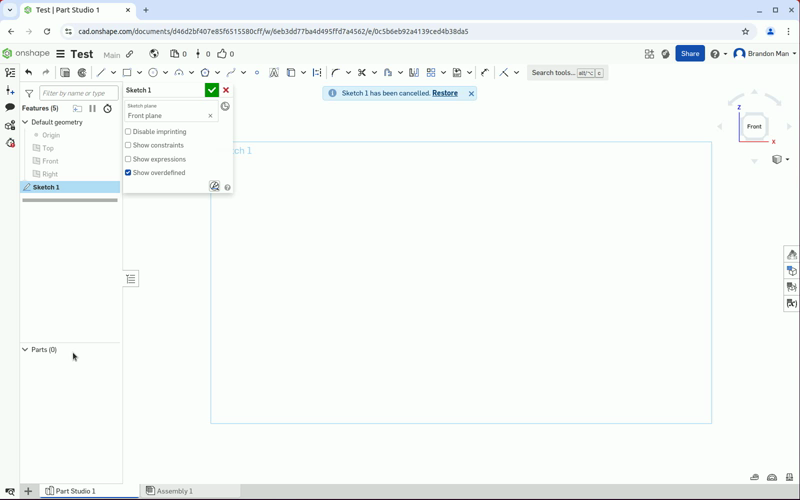
key(y)
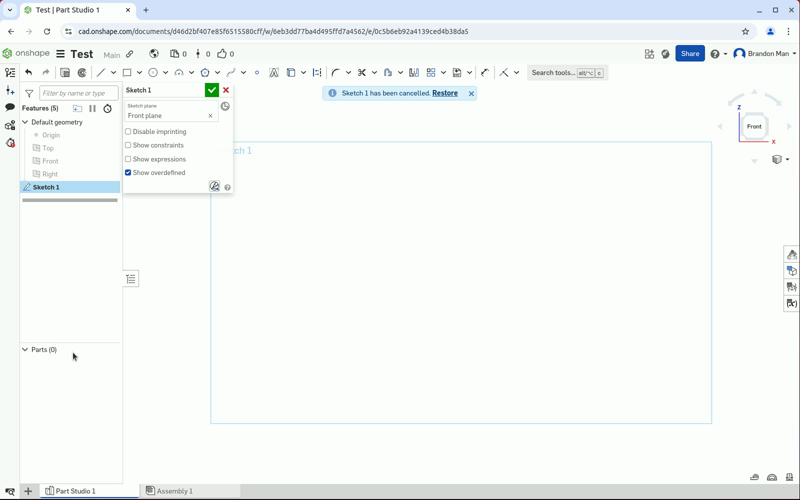
key(l)
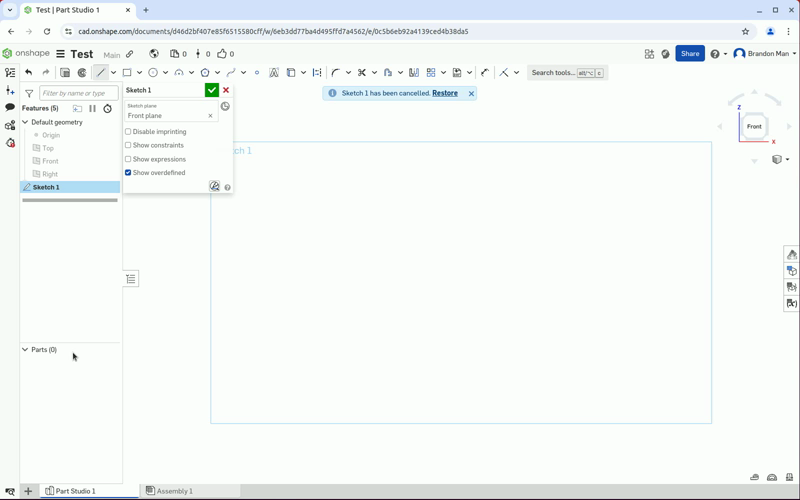
key_down(shift)
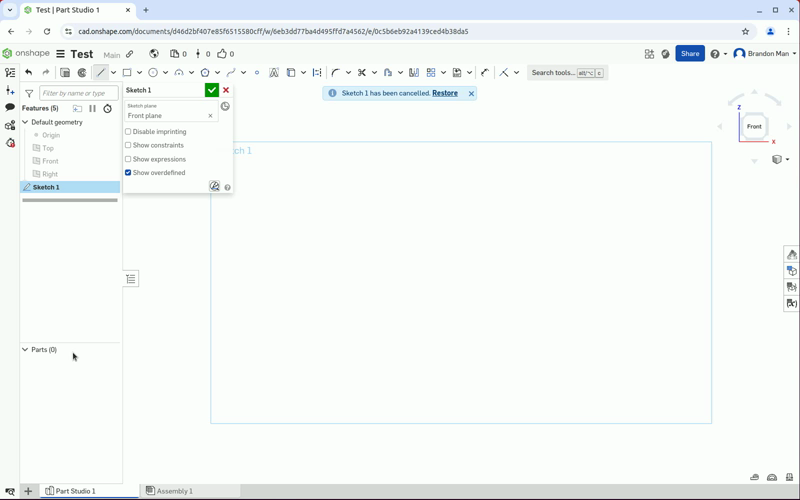
mouse_move(385, 357)
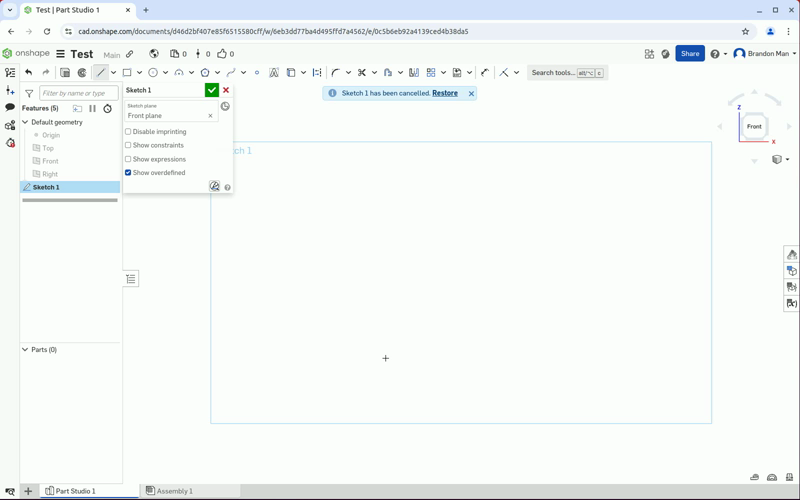
click(385, 357)
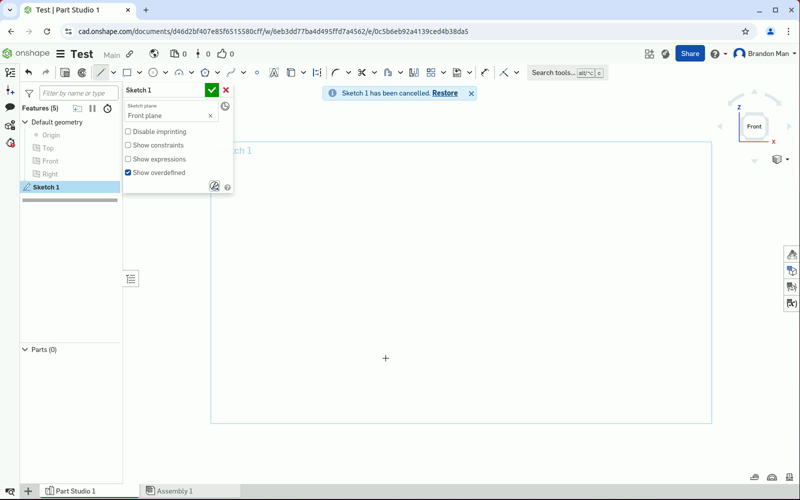
key_up(shift)
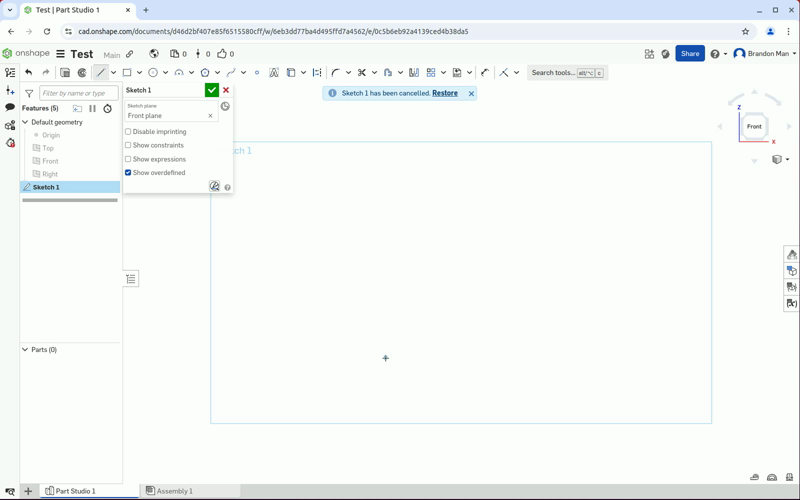
key_down(shift)
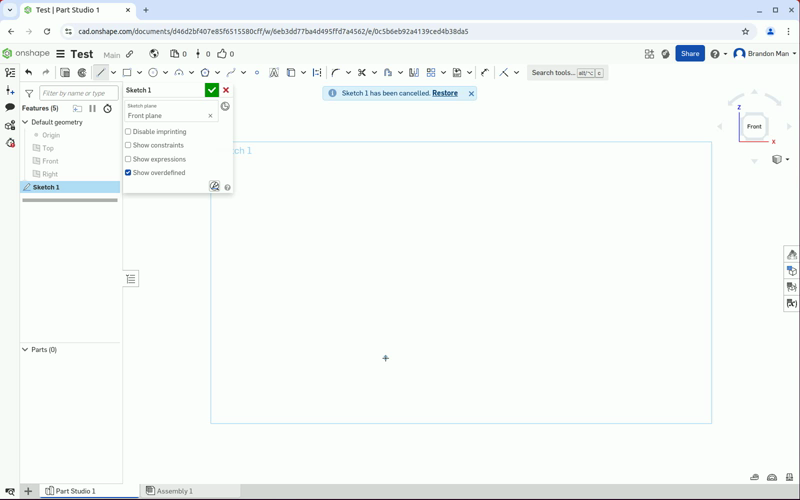
mouse_move(535, 357)
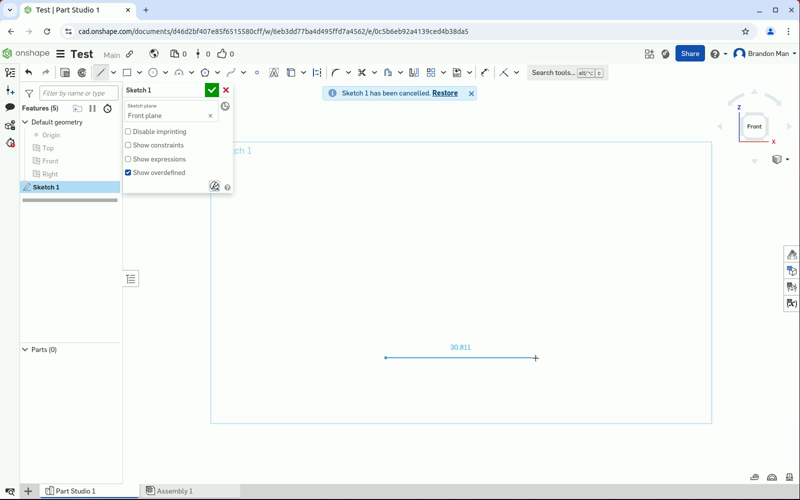
click(535, 357)
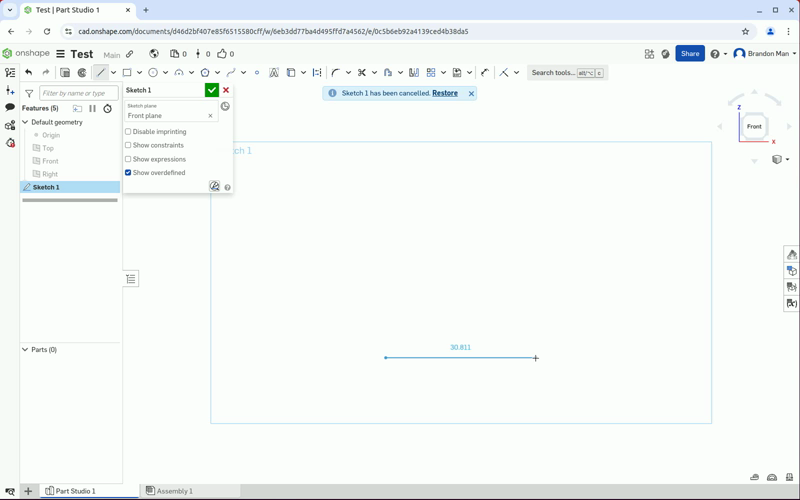
key_up(shift)
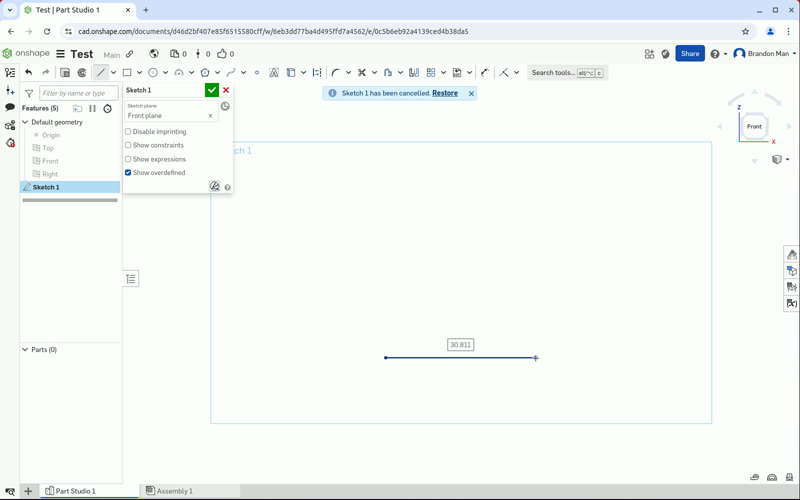
key_down(shift)
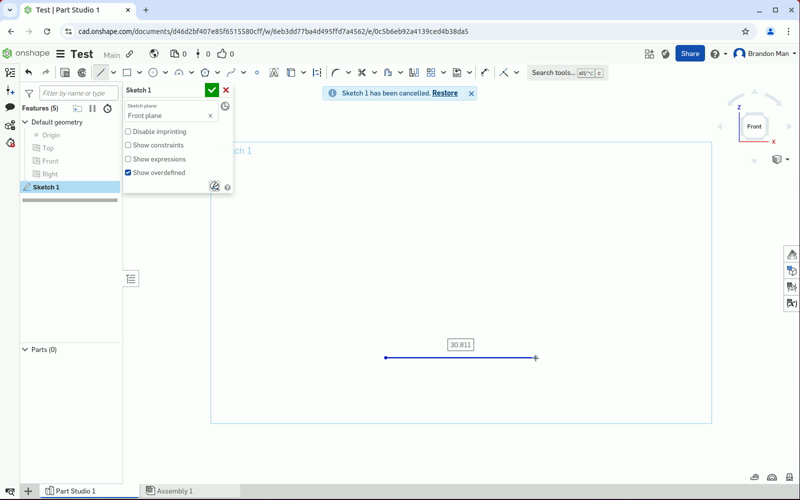
mouse_move(535, 208)
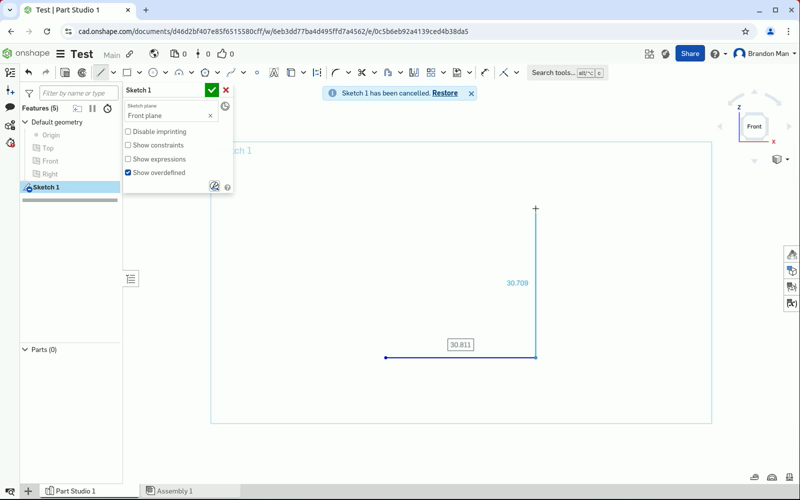
click(535, 208)
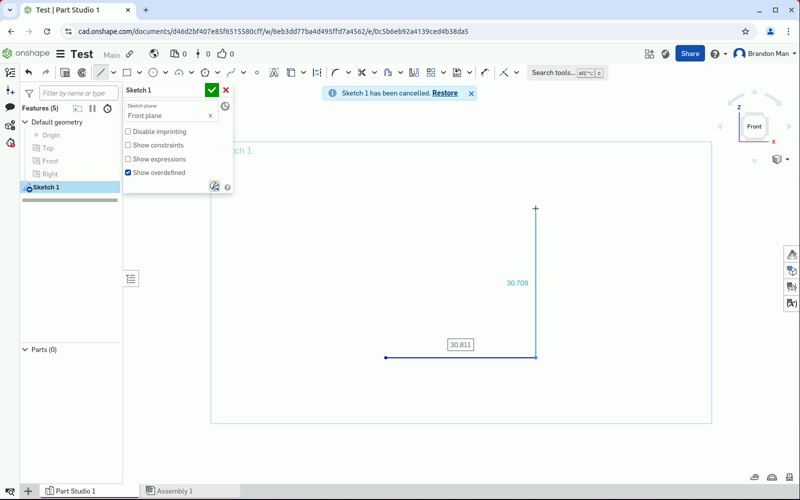
key_up(shift)
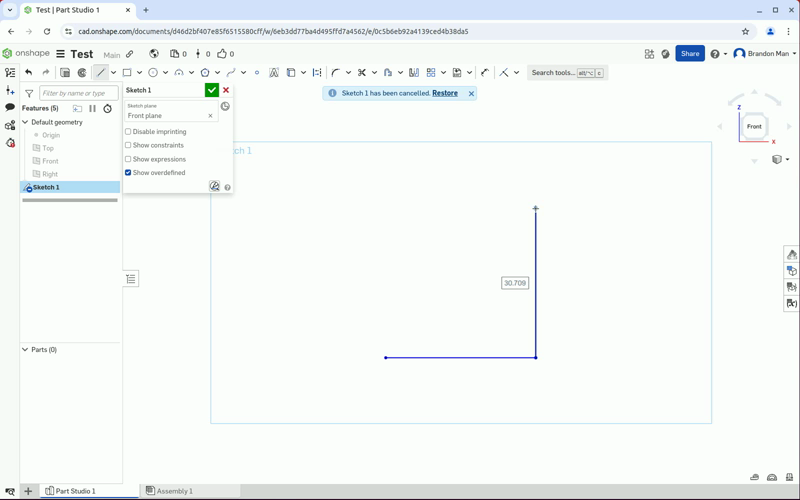
key_down(shift)
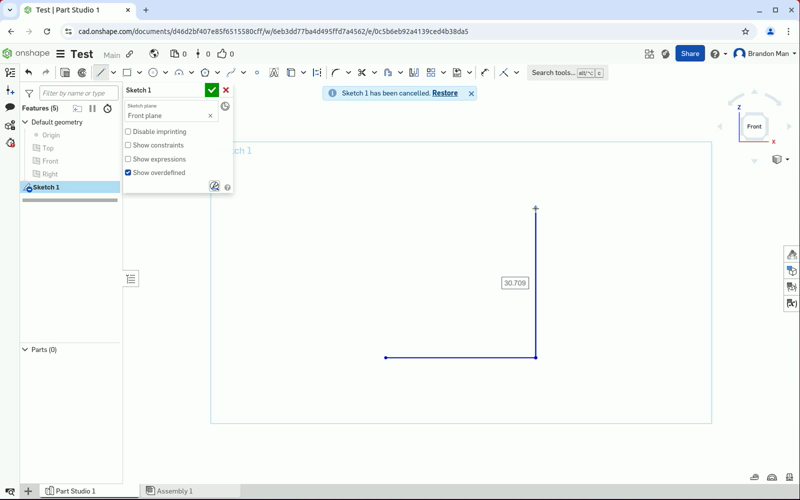
mouse_move(385, 208)
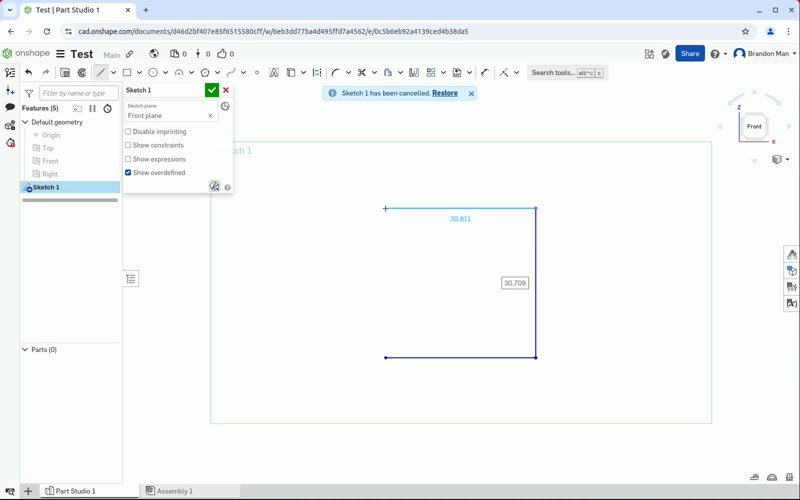
click(385, 208)
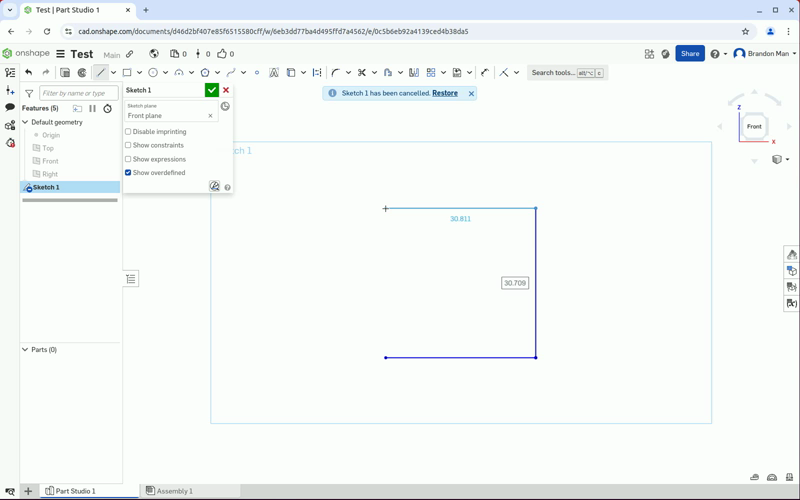
key_up(shift)
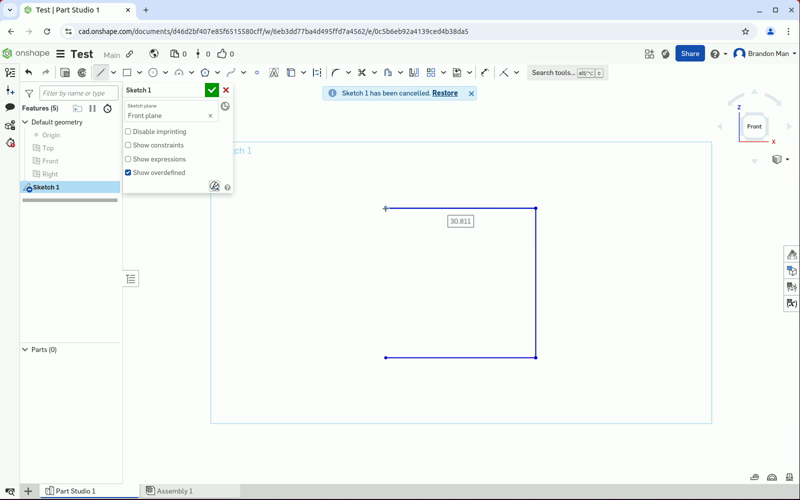
key_down(shift)
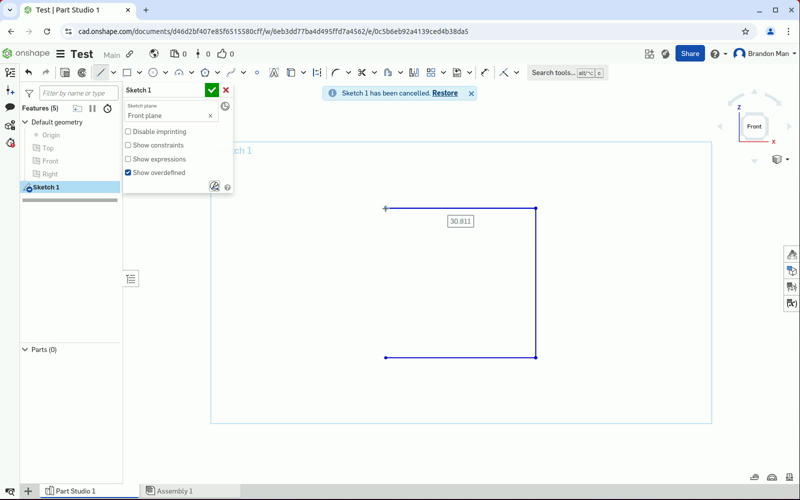
mouse_move(385, 357)
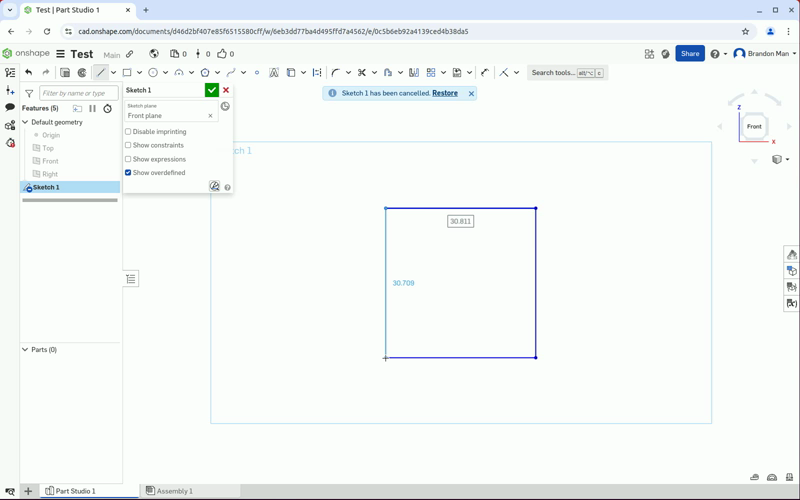
key_up(shift)
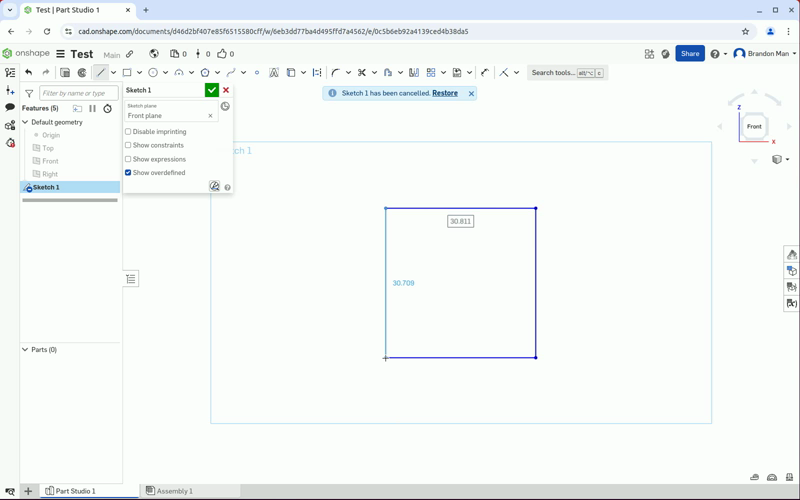
click(385, 357)
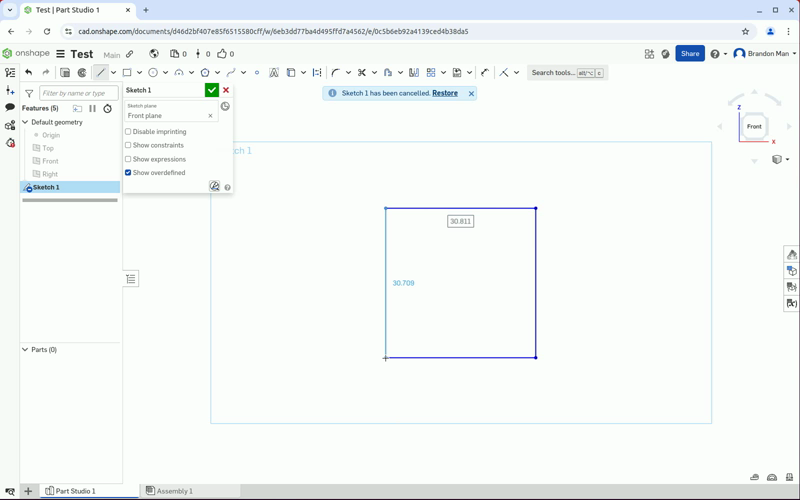
key(esc)
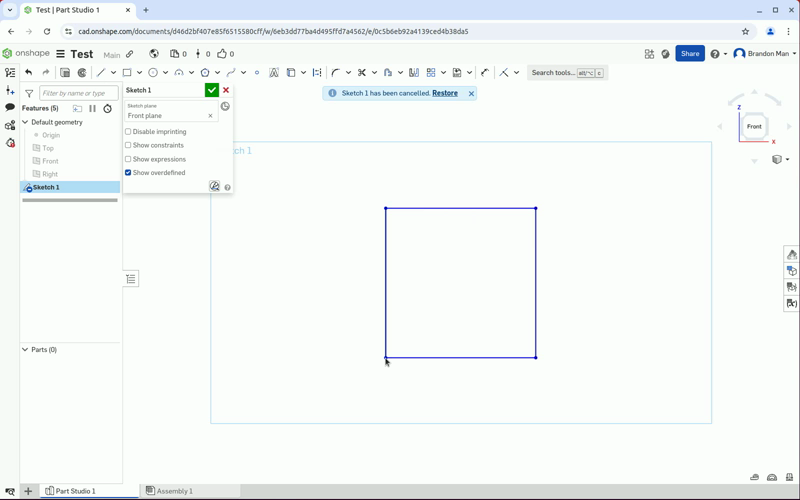
key(c)
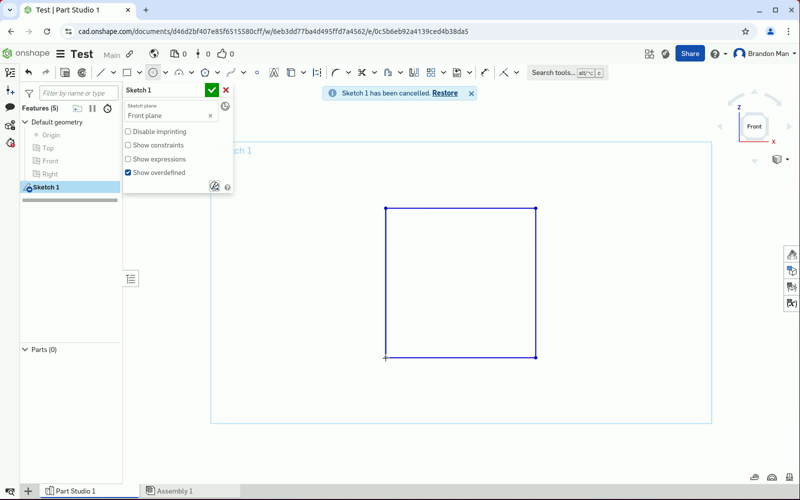
key_down(shift)
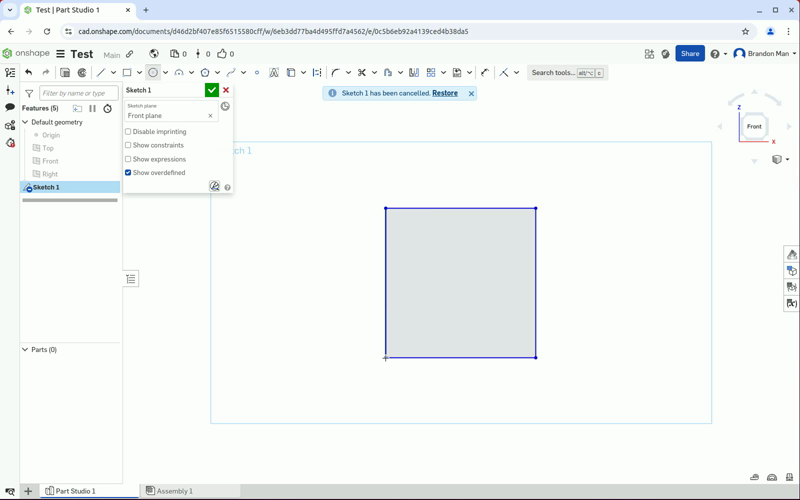
mouse_move(461, 282)
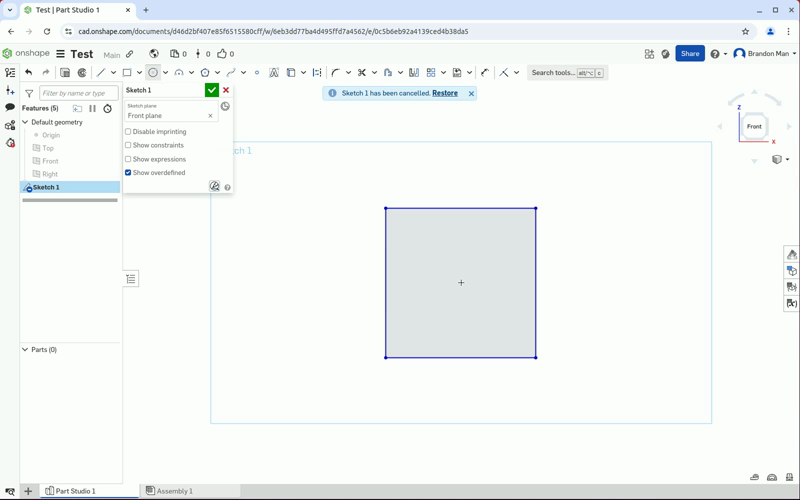
click(461, 282)
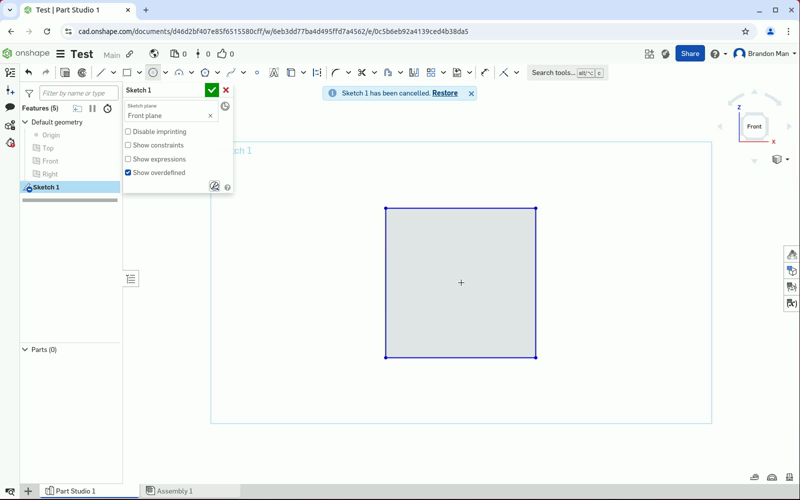
key_up(shift)
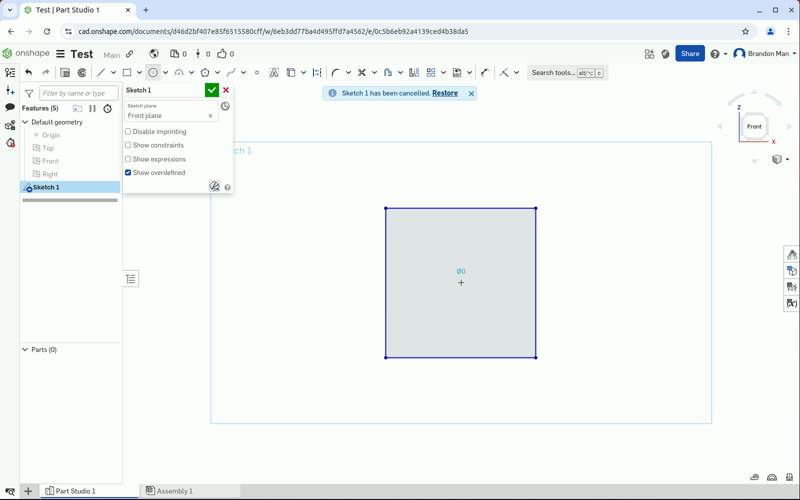
mouse_move(508, 282)
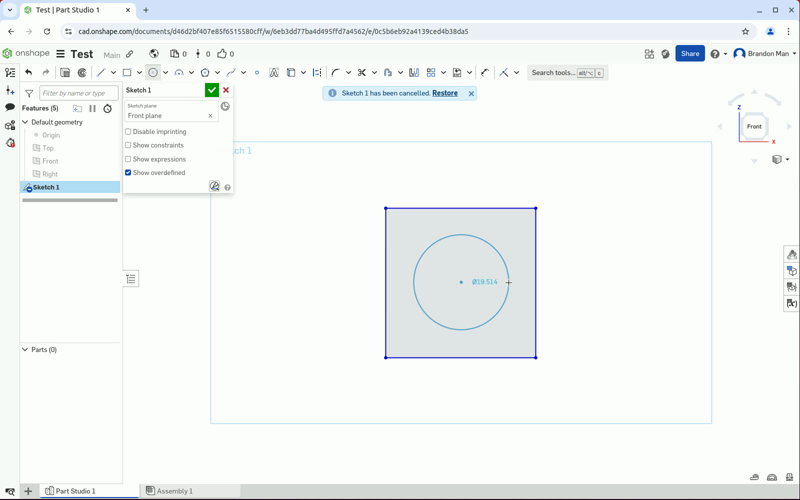
click(508, 282)
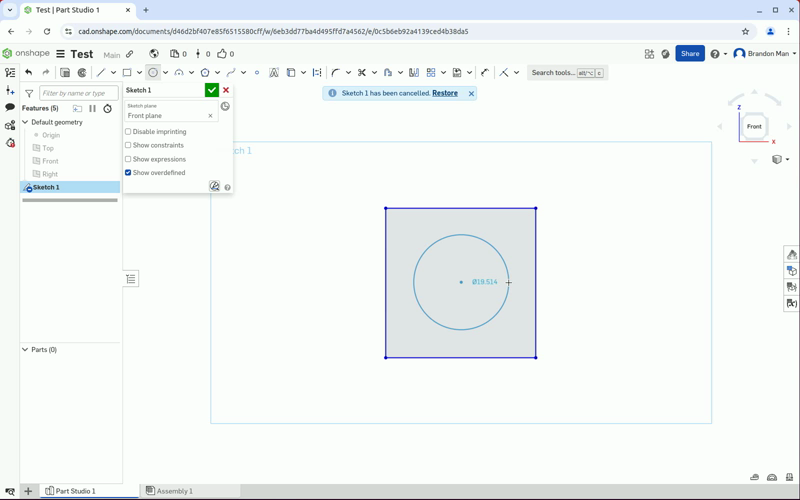
key(esc)
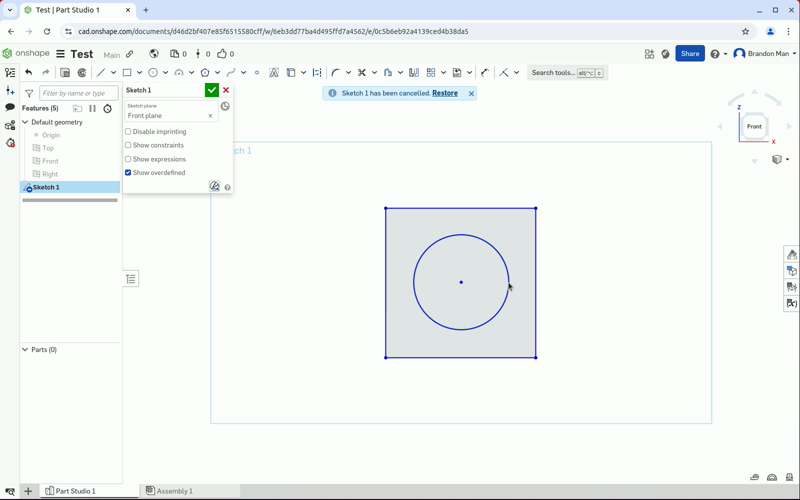
mouse_move(396, 255)
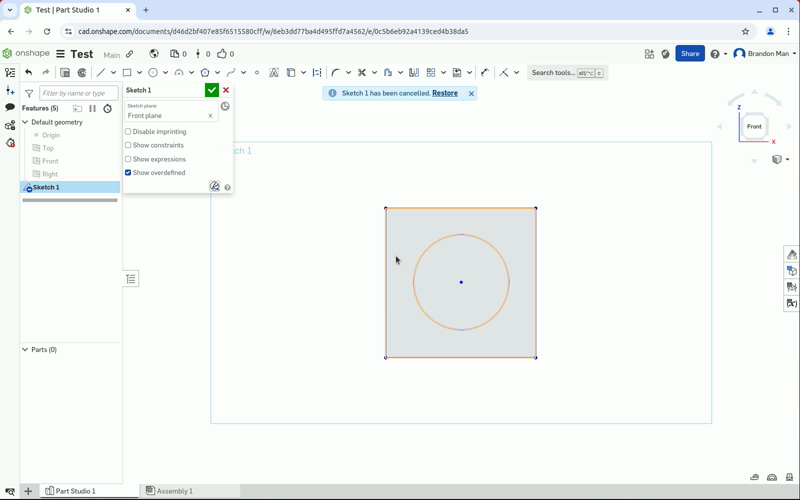
click(396, 255)
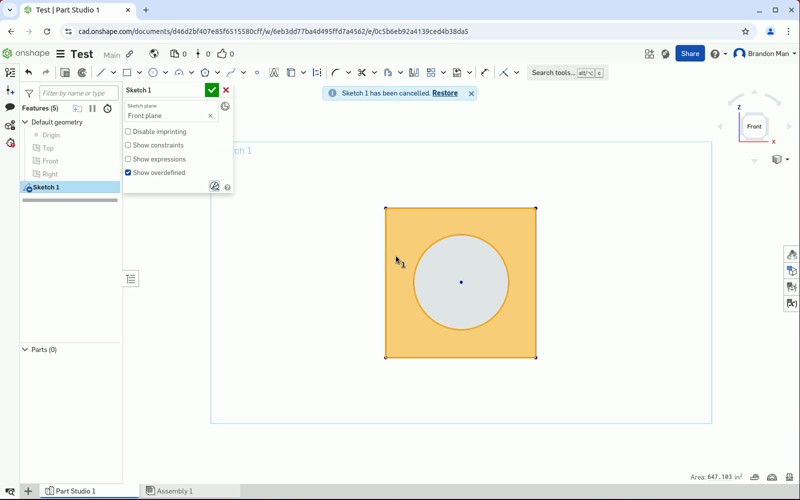
mouse_move(73, 352)
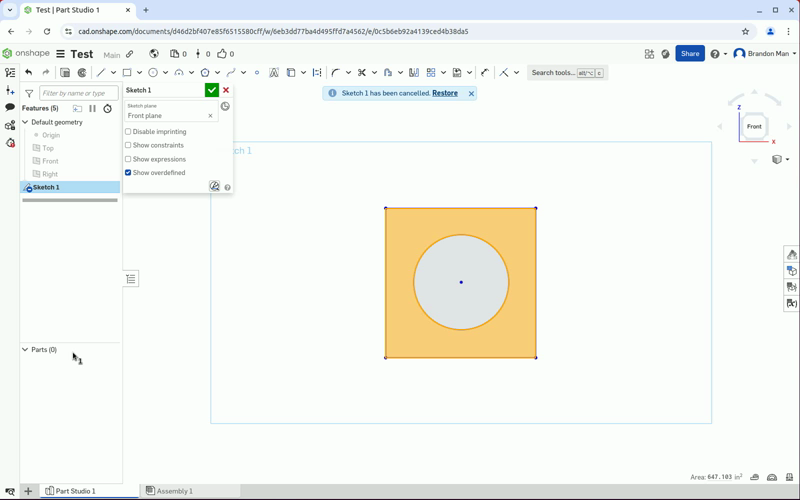
key(shift+y)
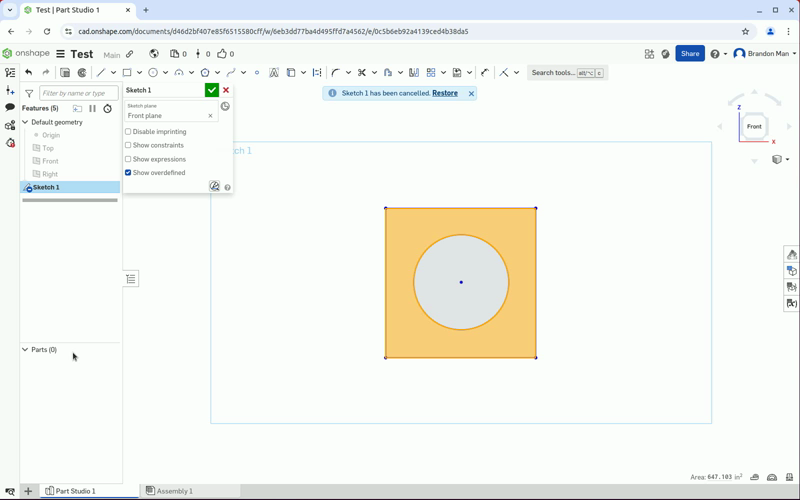
key(shift+e)
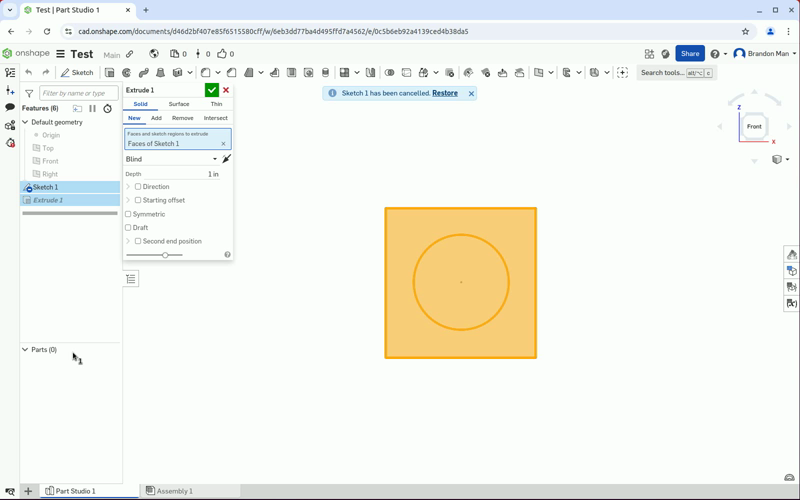
mouse_move(143, 106)
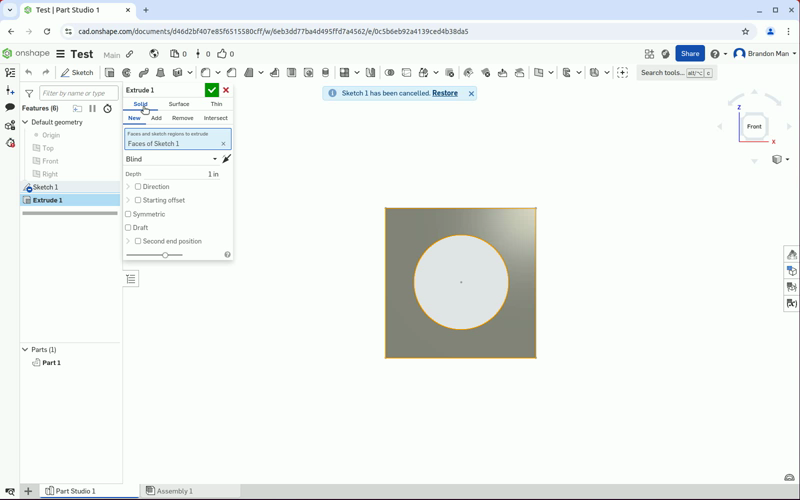
click(143, 106)
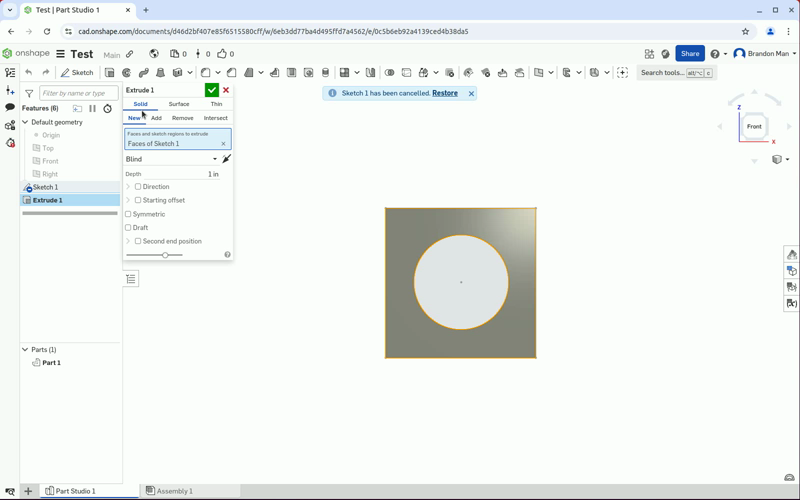
mouse_move(137, 120)
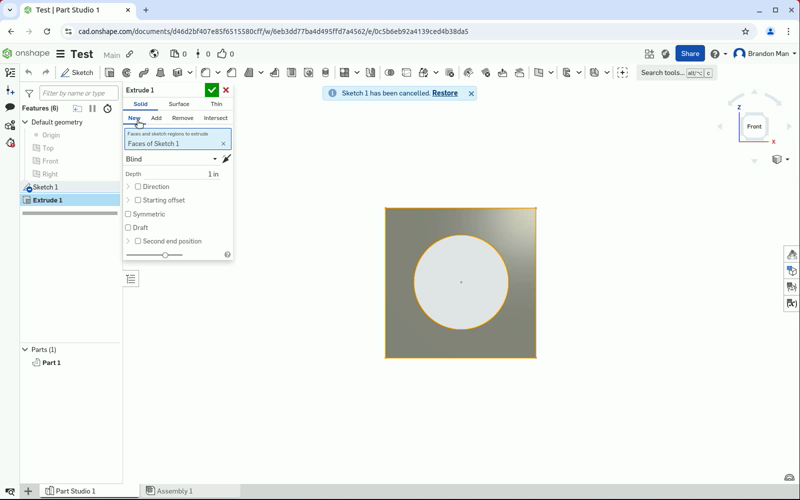
click(137, 120)
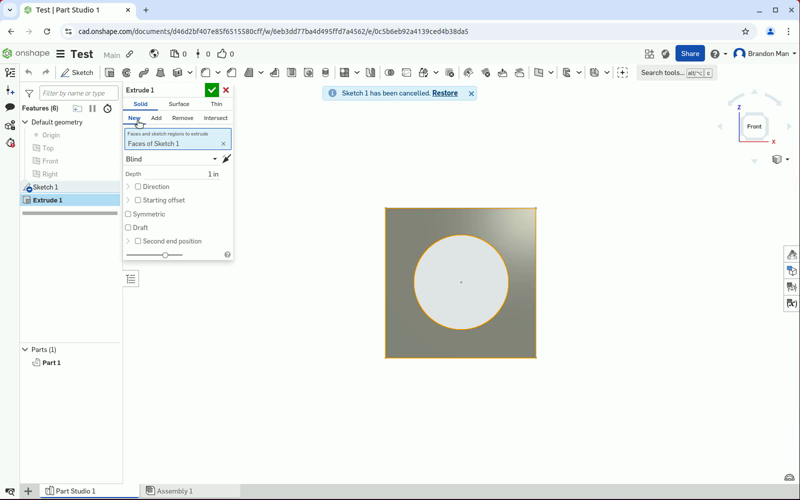
key(tab, 4)
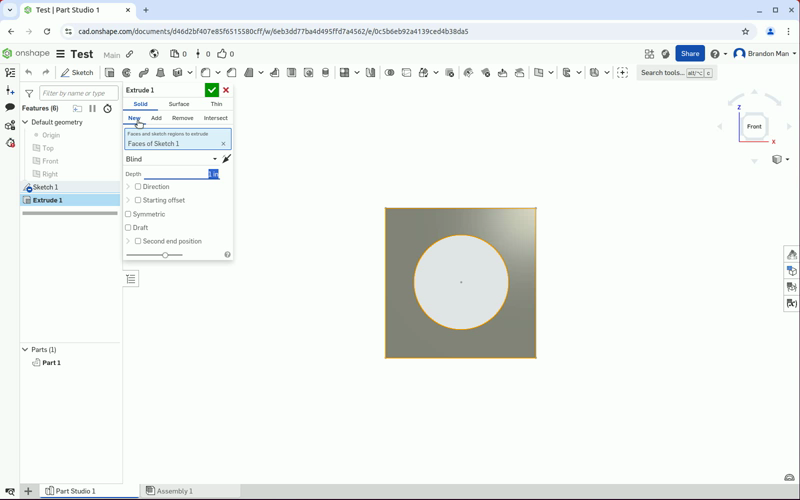
text(11.554)
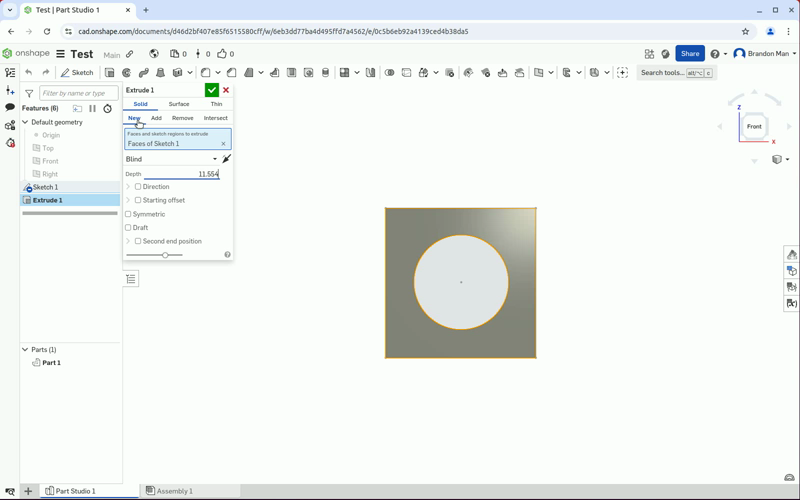
key(enter)
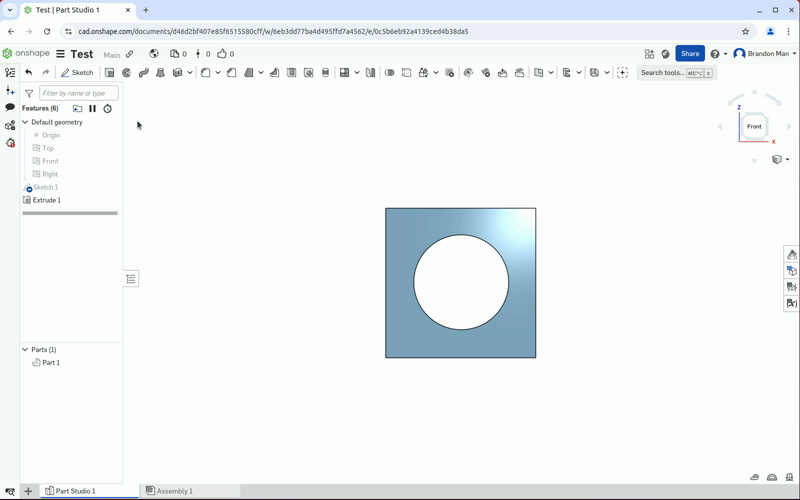
key(shift+h)
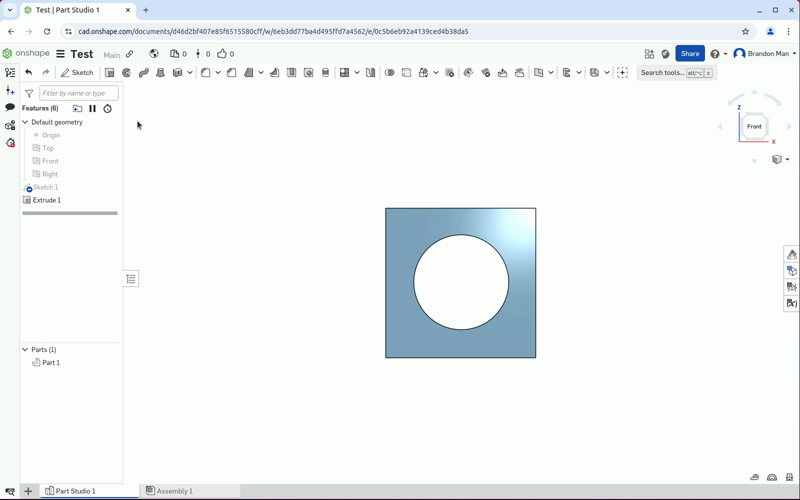
key(shift+h)
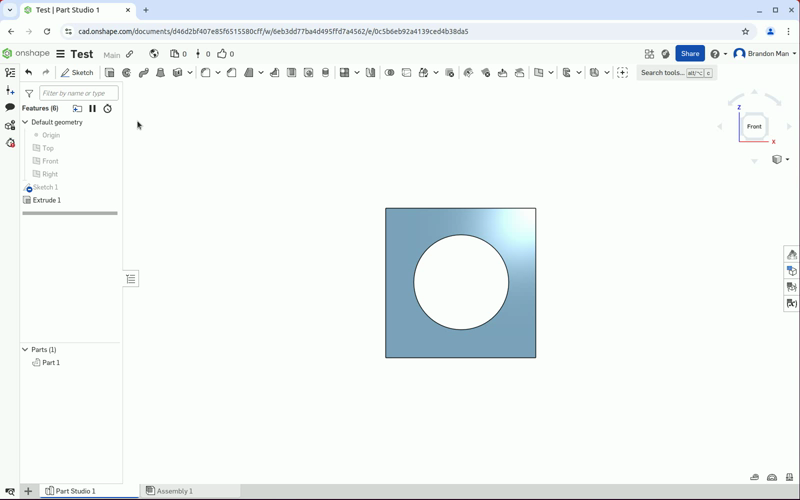
mouse_move(73, 189)
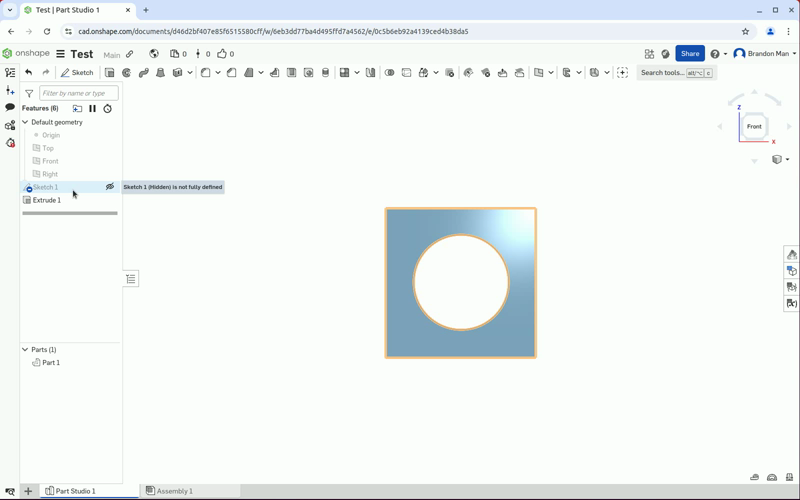
click(73, 189)
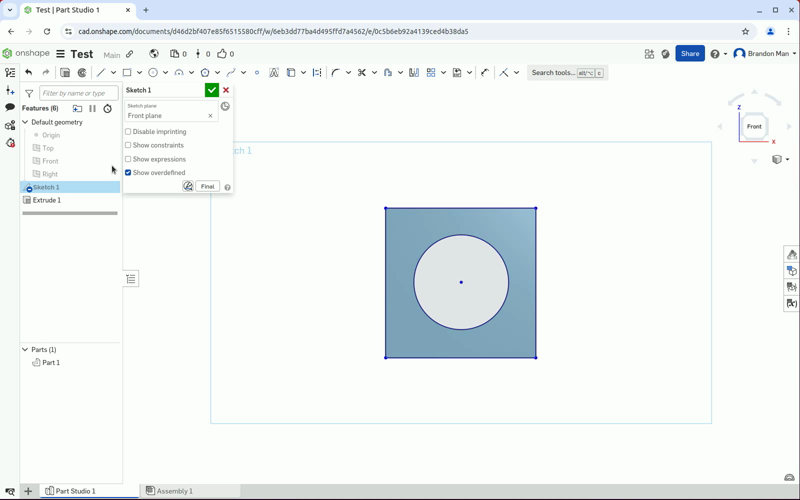
mouse_move(229, 92)
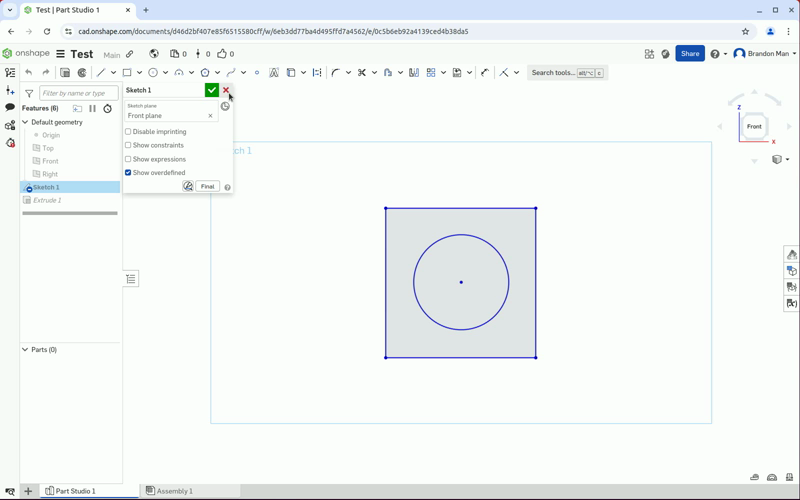
click(229, 92)
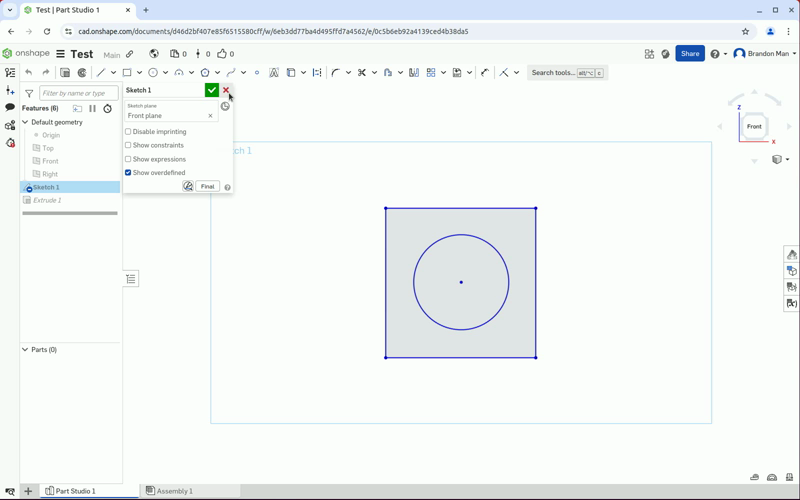
key(shift+s)
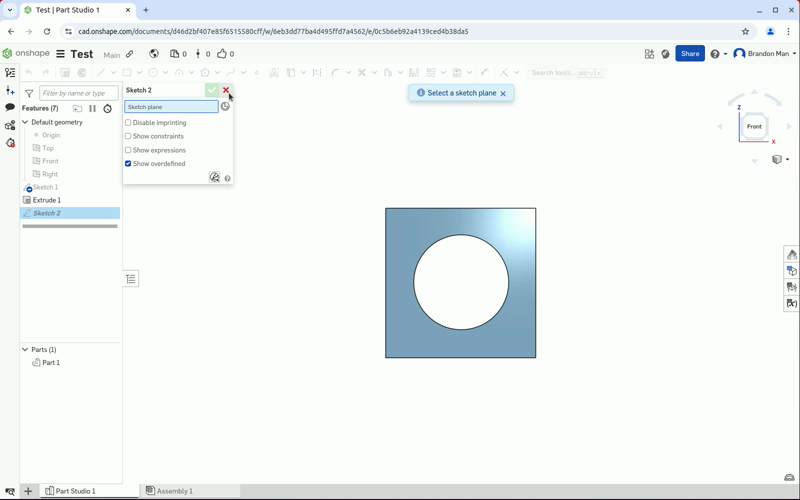
mouse_move(73, 163)
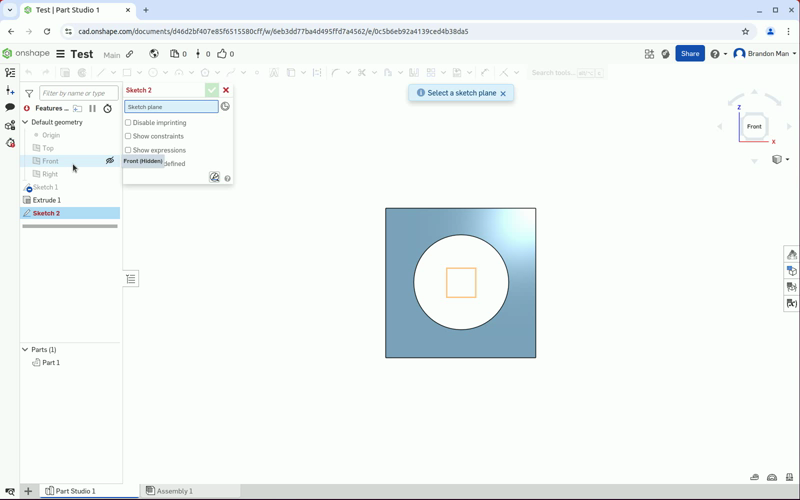
click(73, 163)
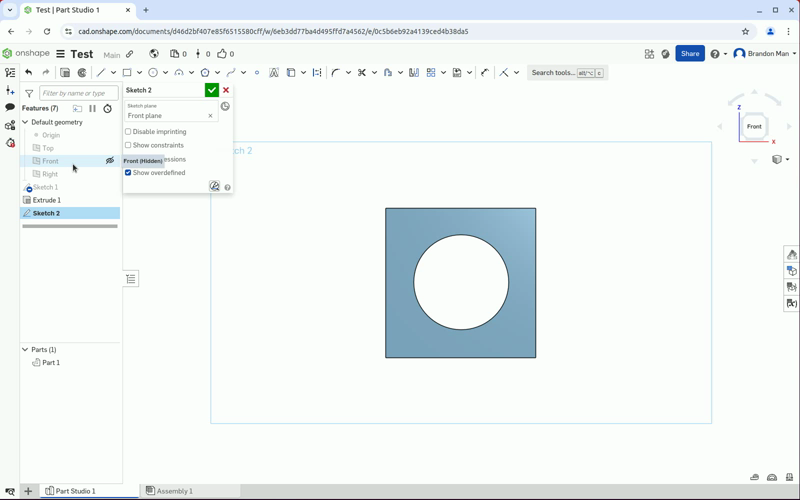
mouse_move(73, 352)
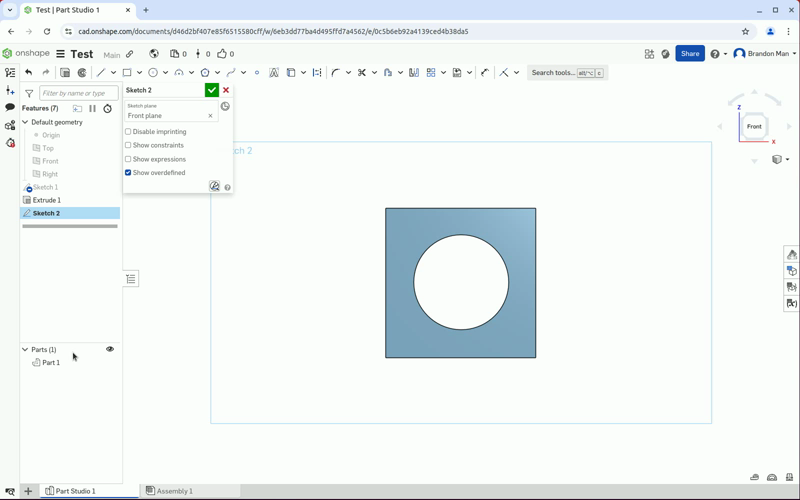
key(y)
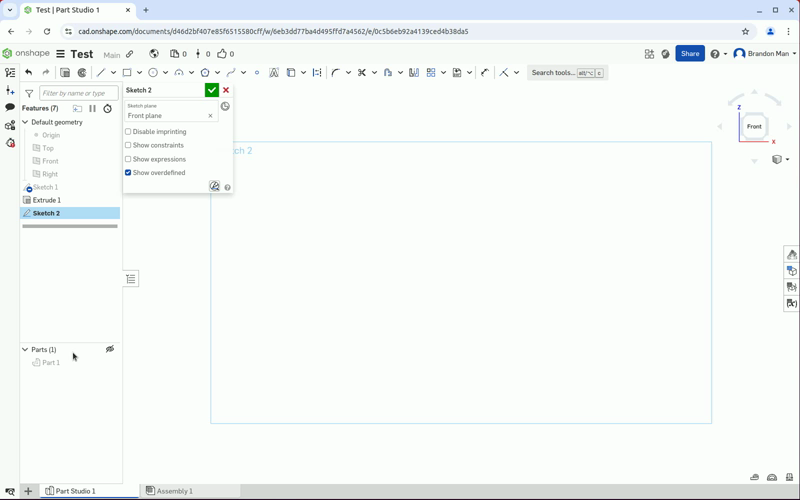
key(l)
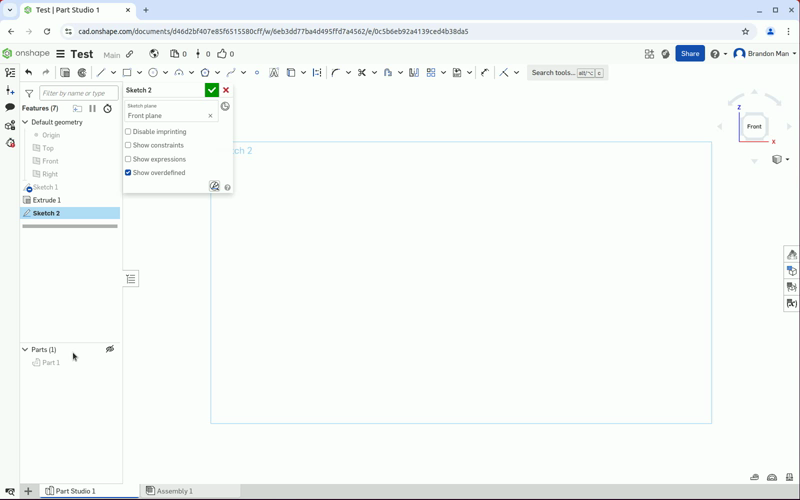
key_down(shift)
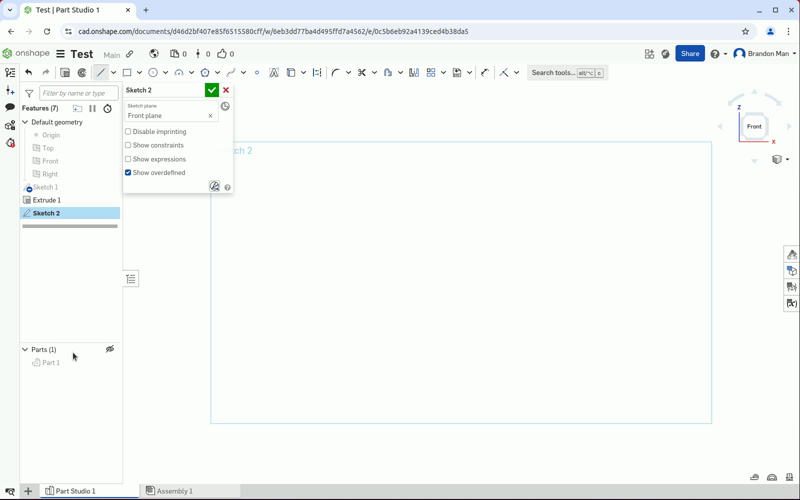
mouse_move(348, 395)
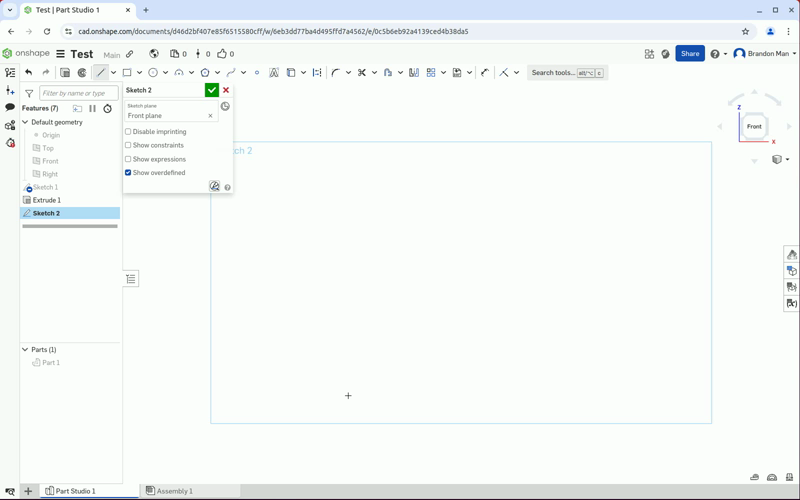
click(348, 395)
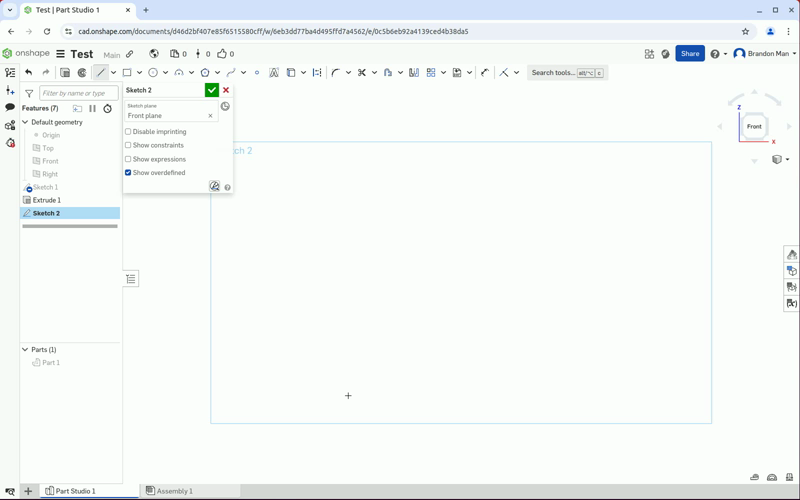
key_up(shift)
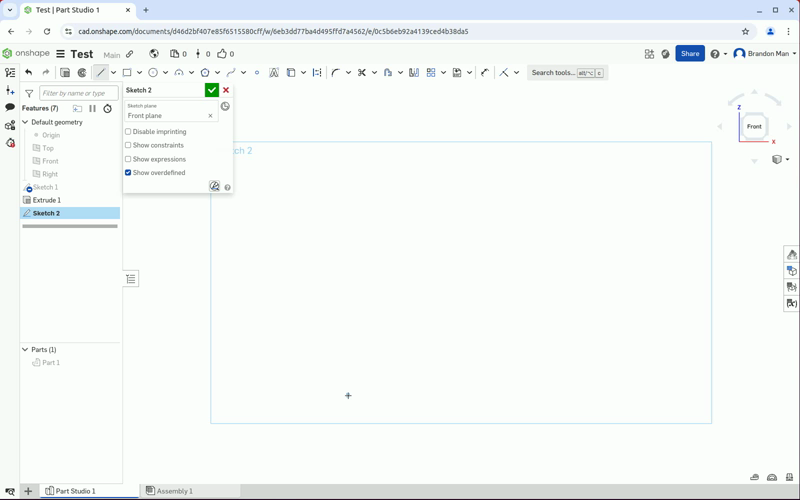
key_down(shift)
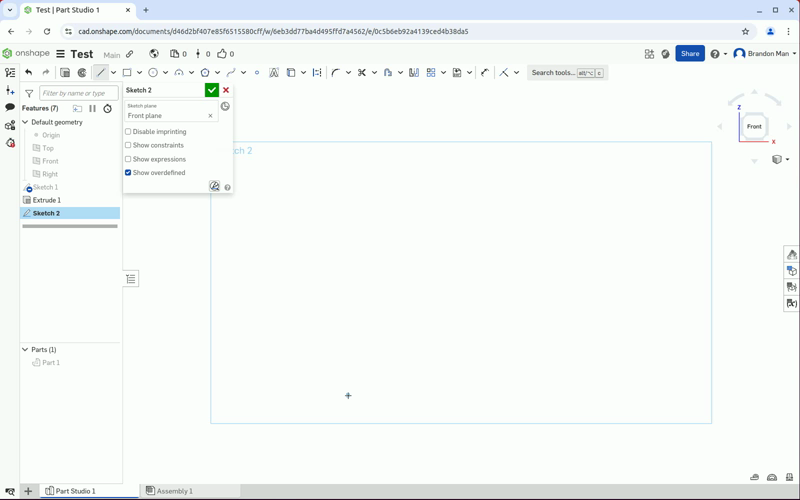
mouse_move(572, 395)
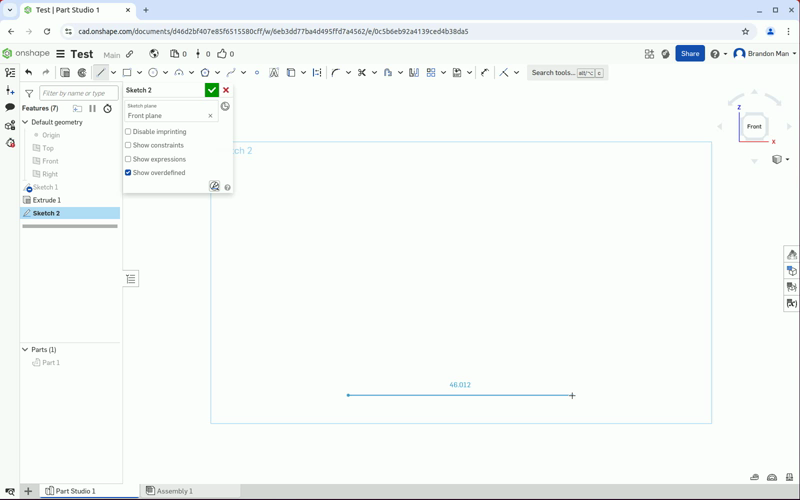
click(572, 395)
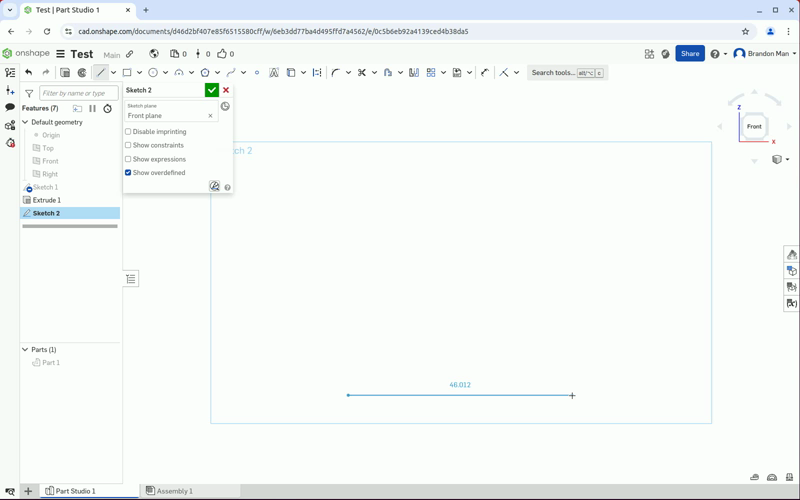
key_up(shift)
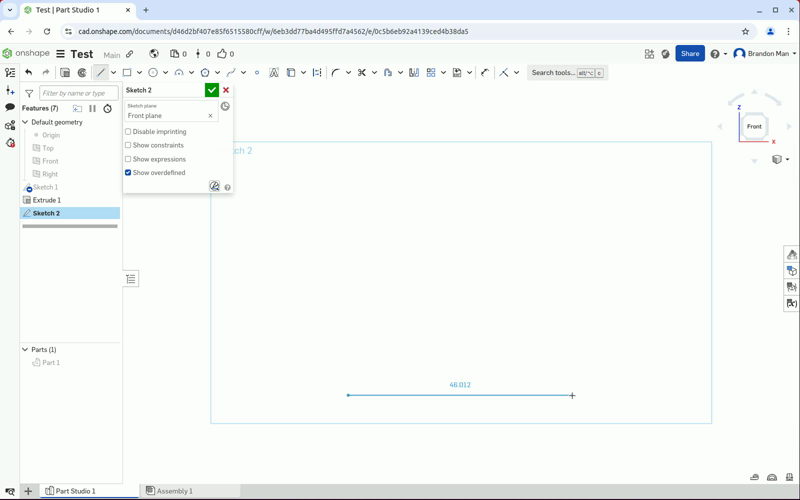
key_down(shift)
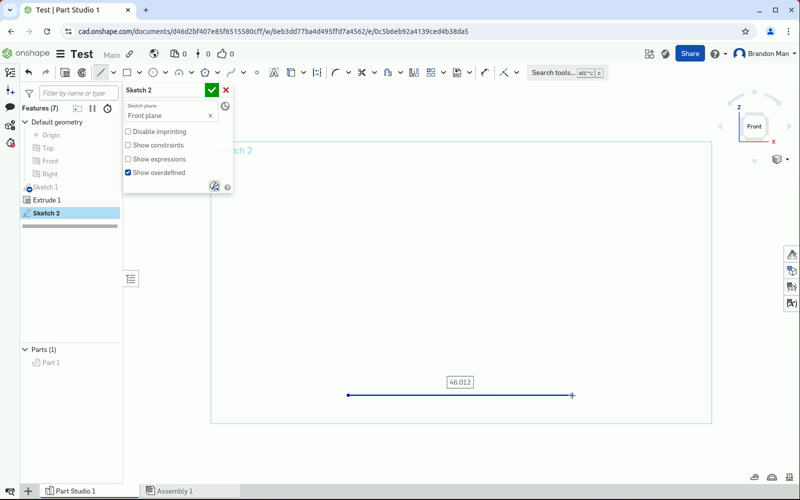
mouse_move(572, 171)
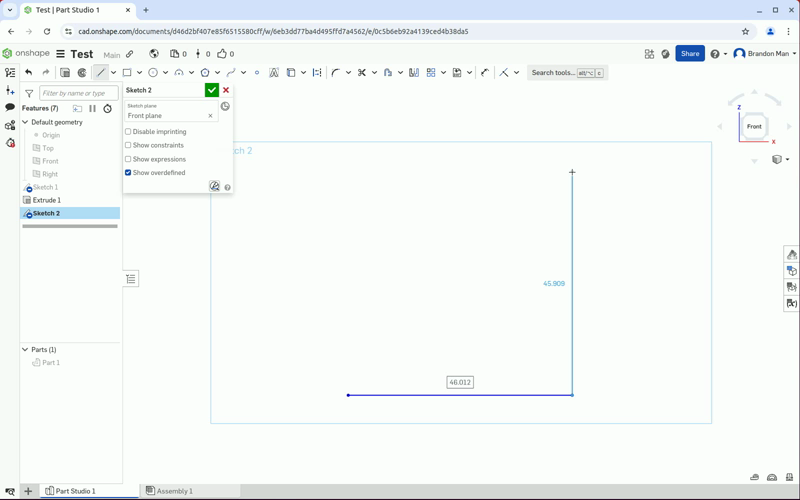
click(572, 171)
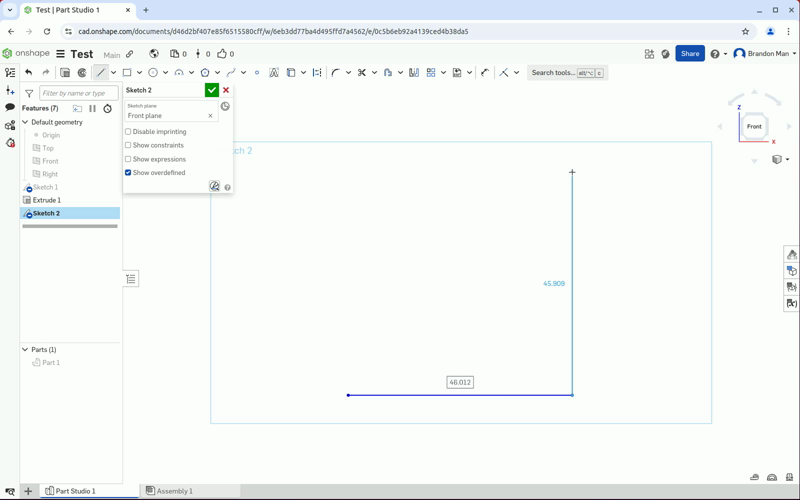
key_up(shift)
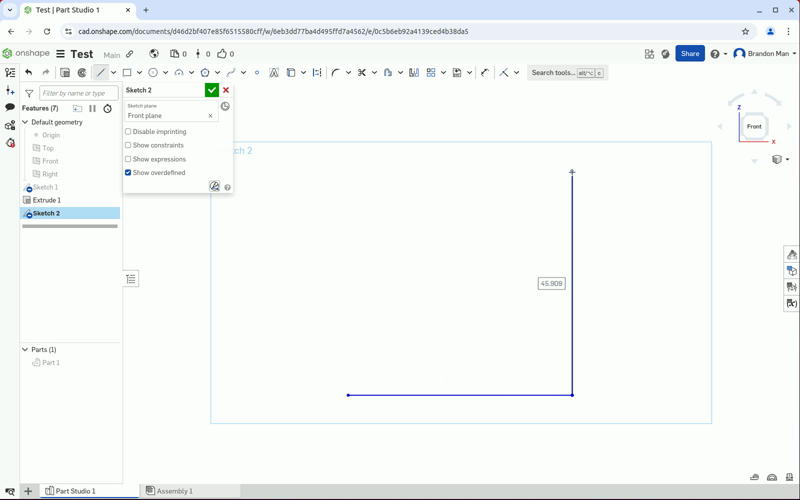
key_down(shift)
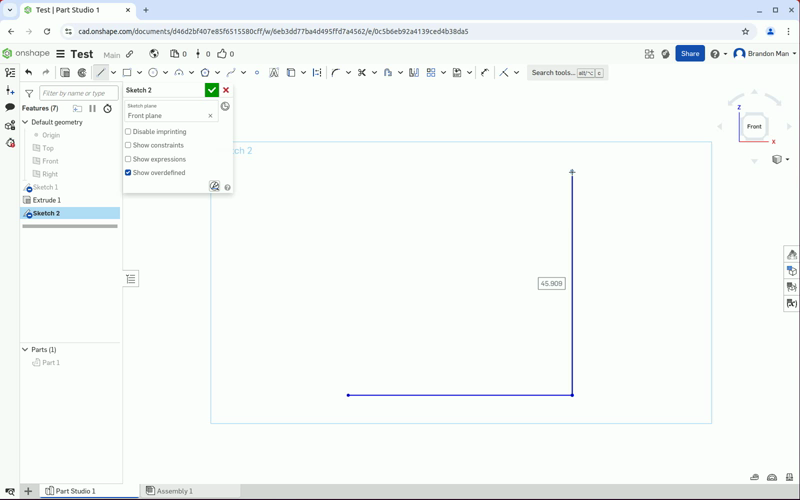
mouse_move(348, 171)
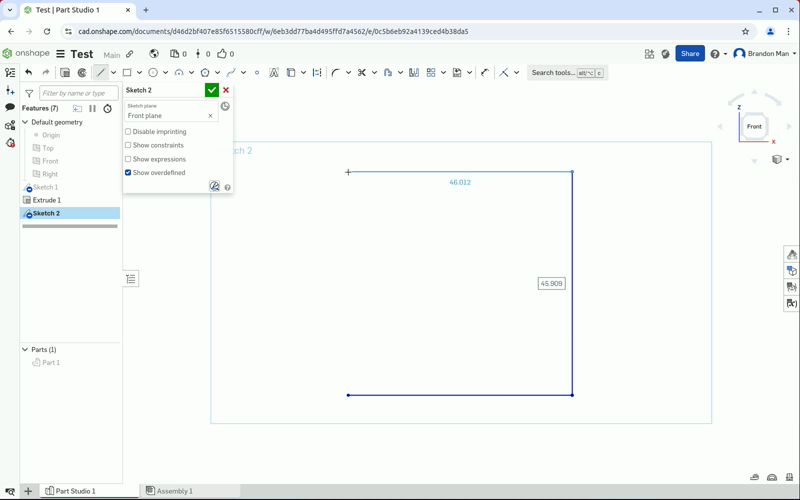
click(348, 171)
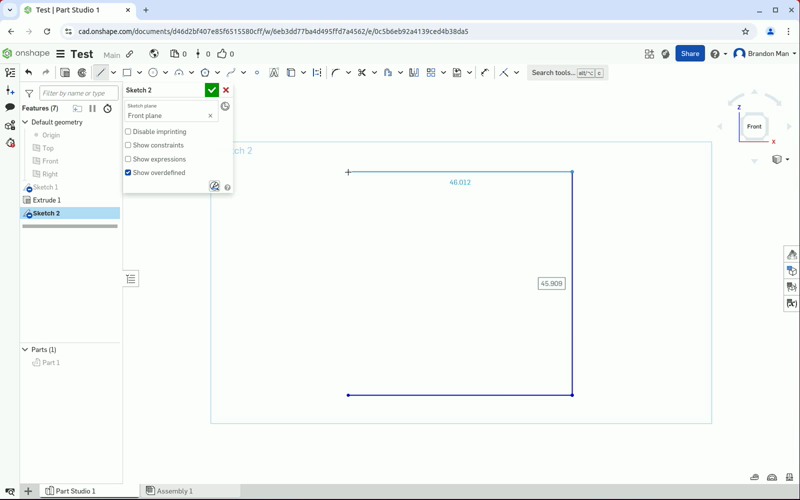
key_up(shift)
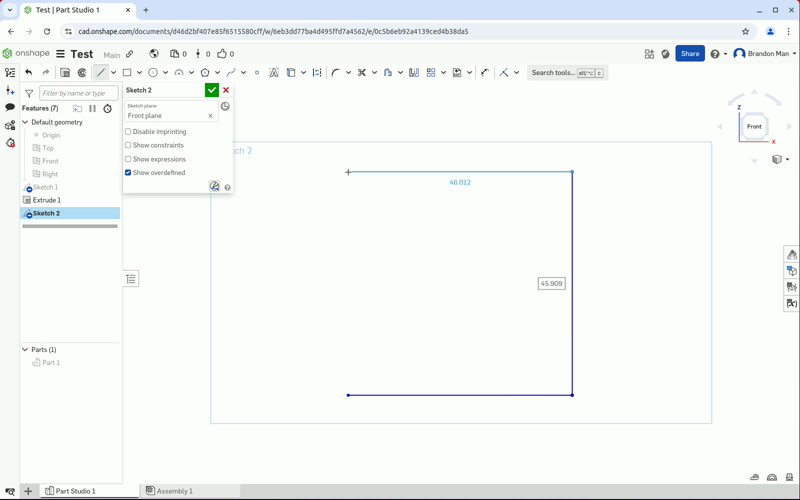
key_down(shift)
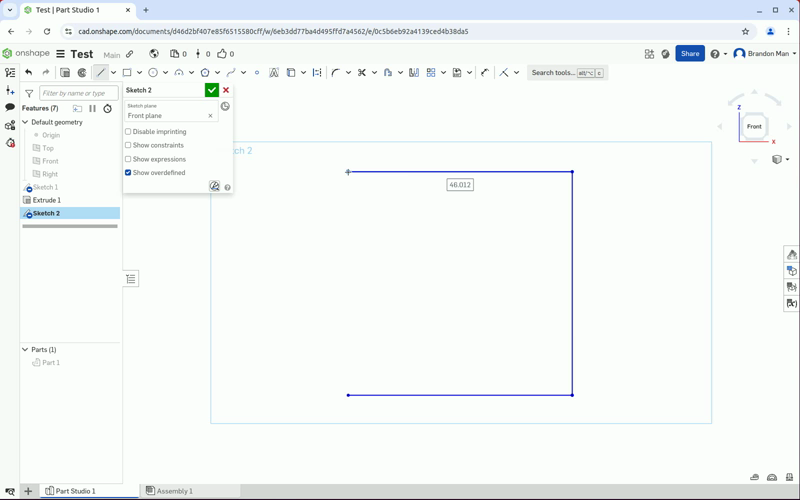
mouse_move(348, 395)
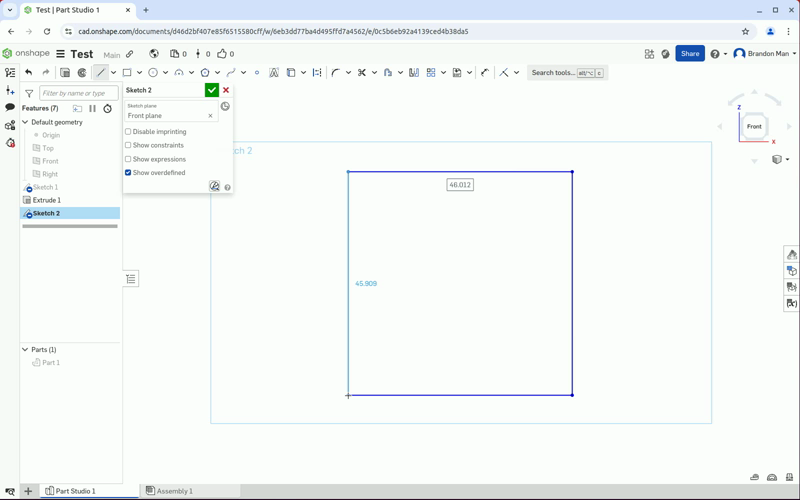
key_up(shift)
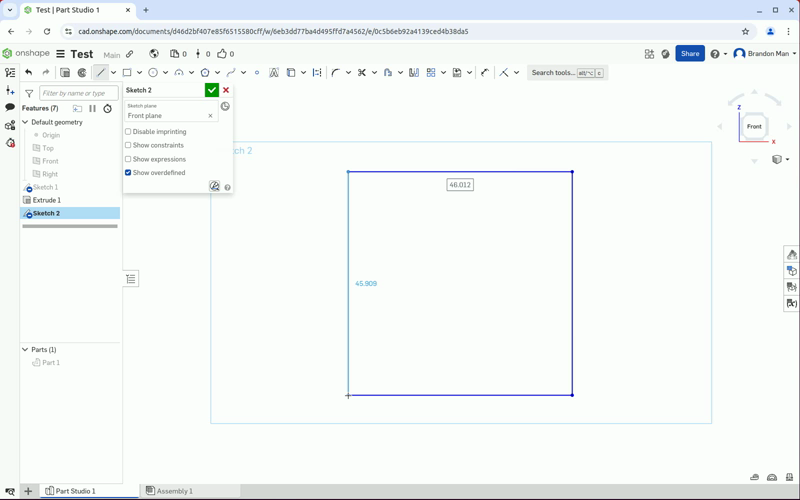
click(348, 395)
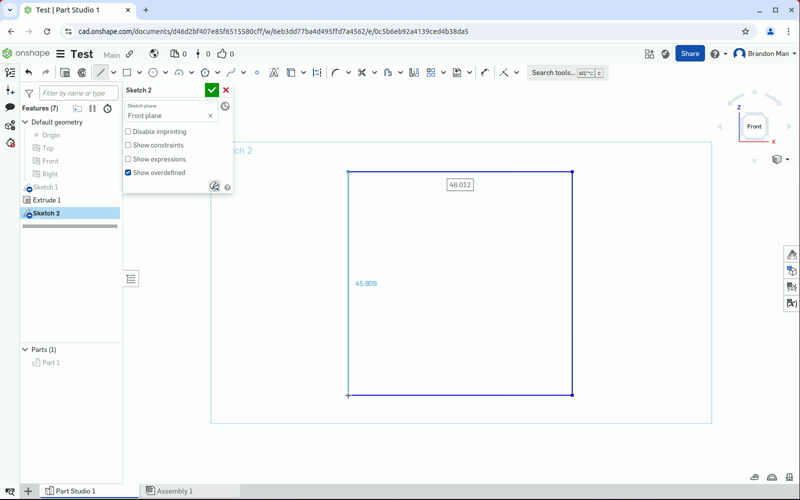
key(esc)
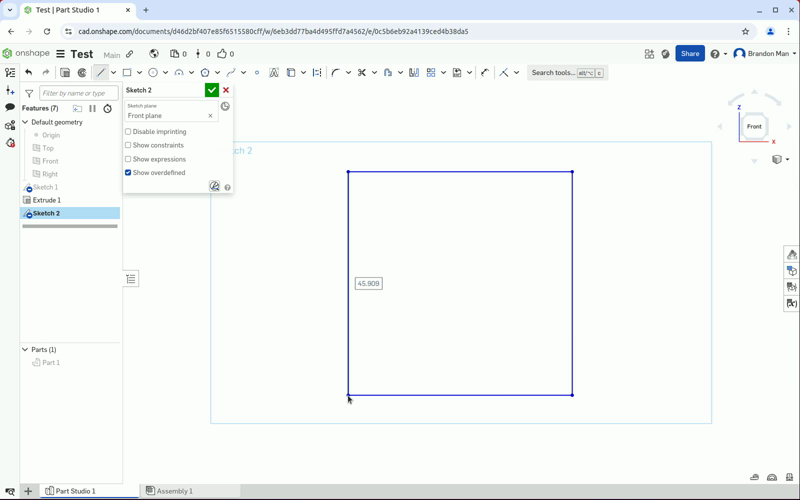
key(l)
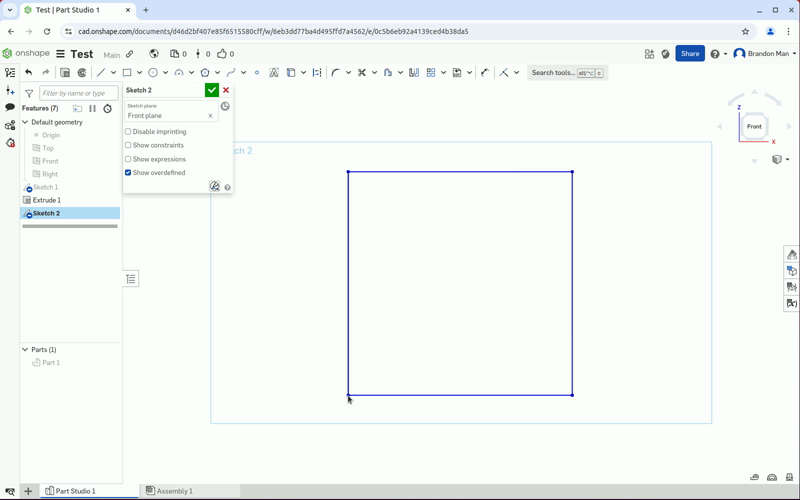
key_down(shift)
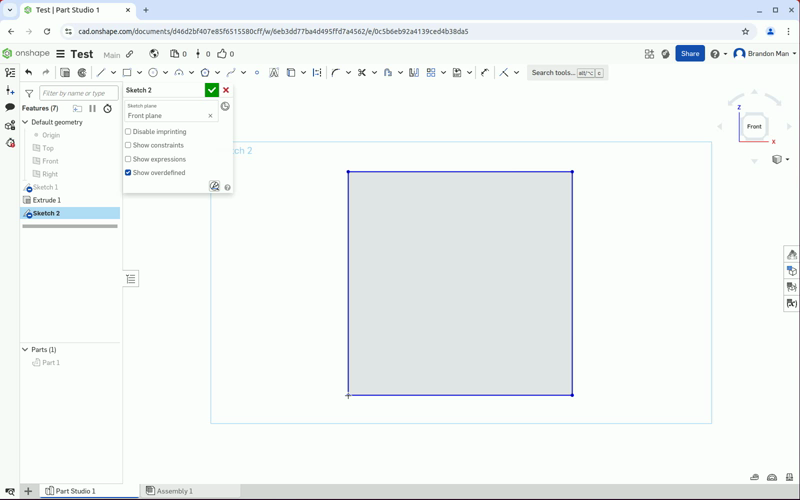
mouse_move(386, 357)
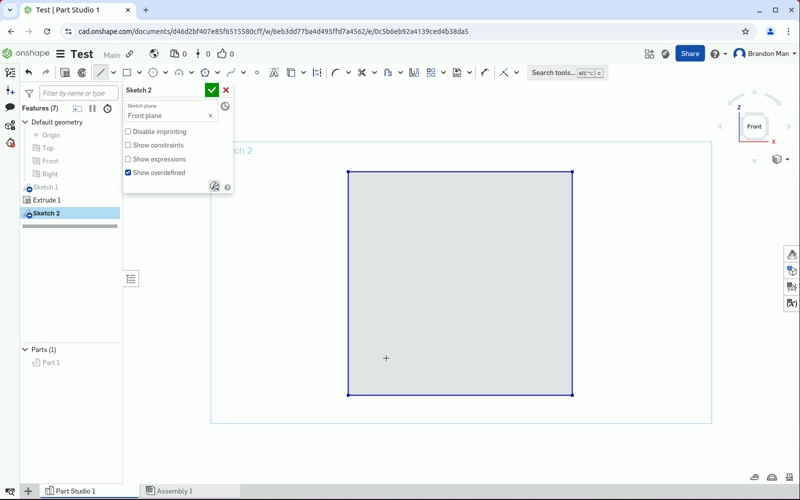
click(386, 357)
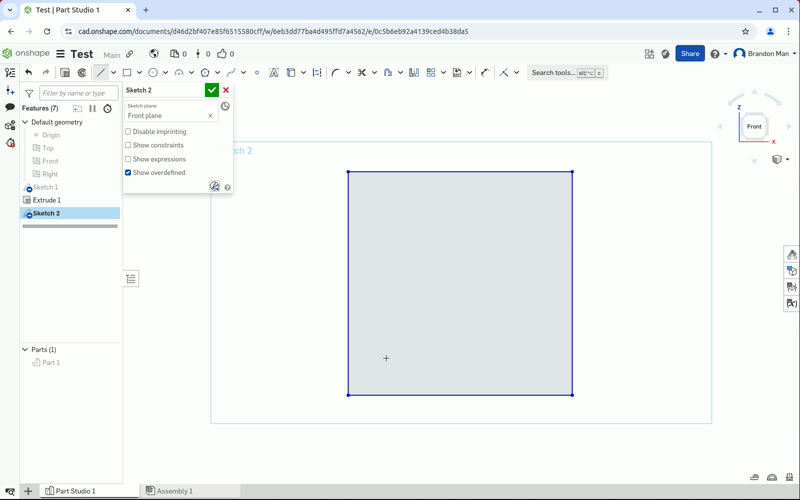
key_up(shift)
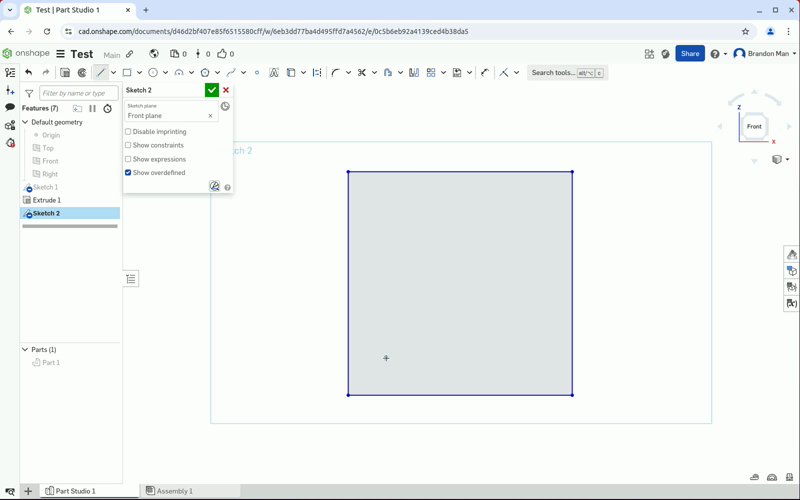
key_down(shift)
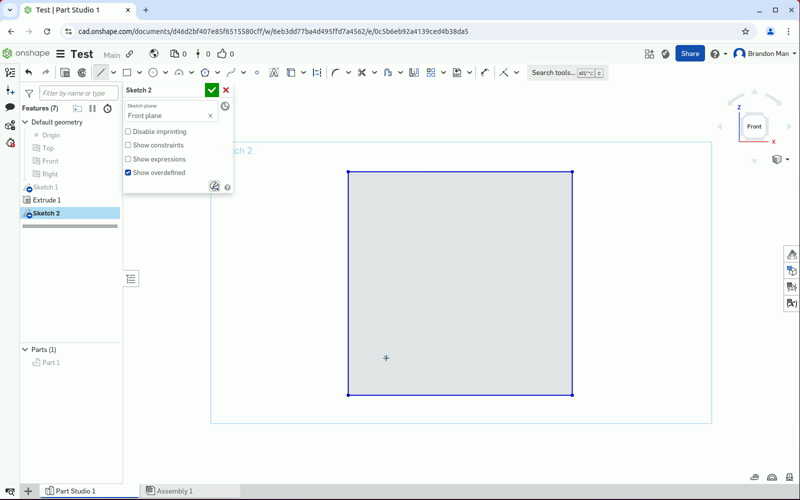
mouse_move(534, 357)
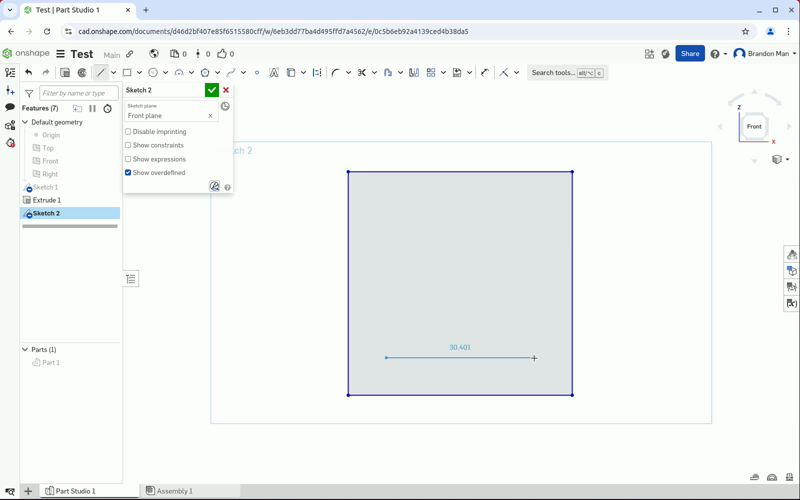
click(534, 357)
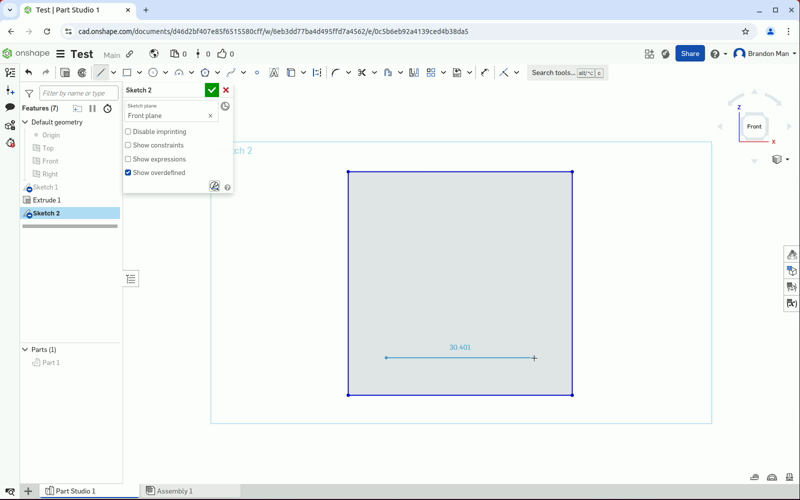
key_up(shift)
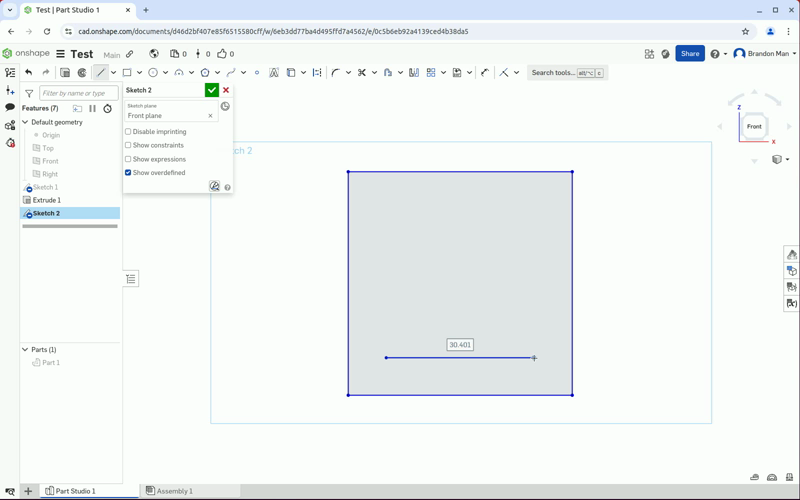
key_down(shift)
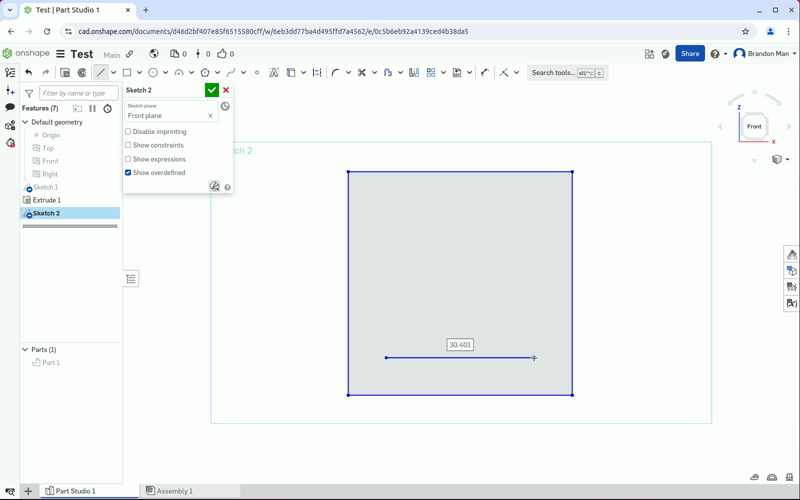
mouse_move(534, 209)
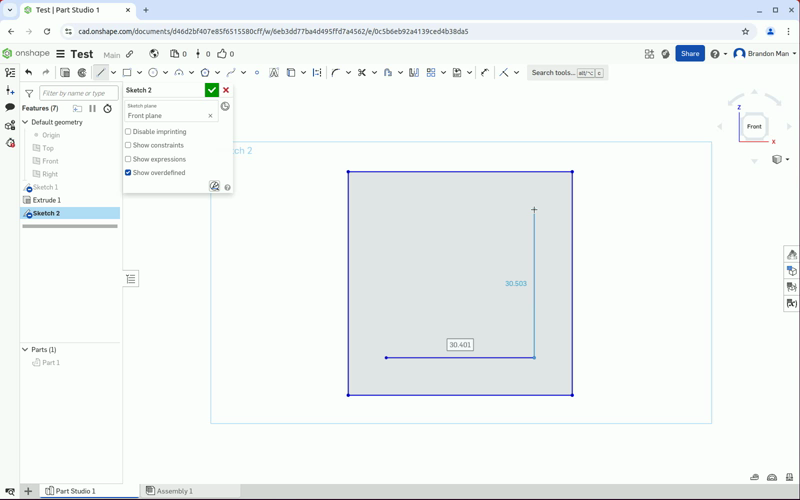
click(534, 209)
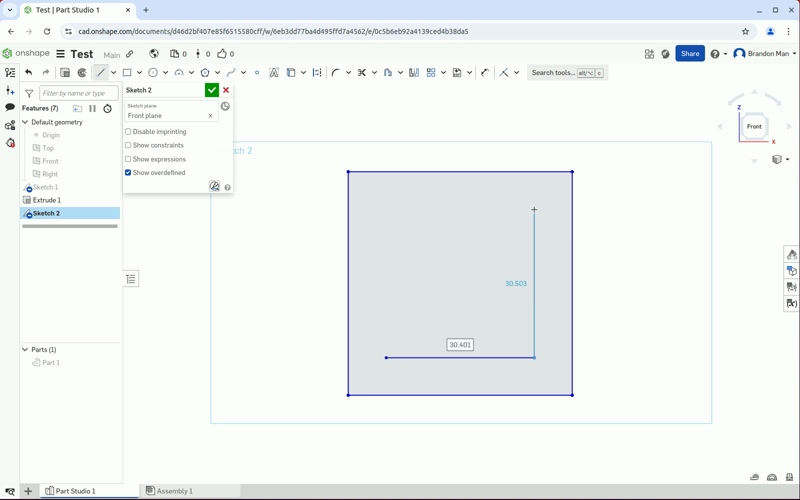
key_up(shift)
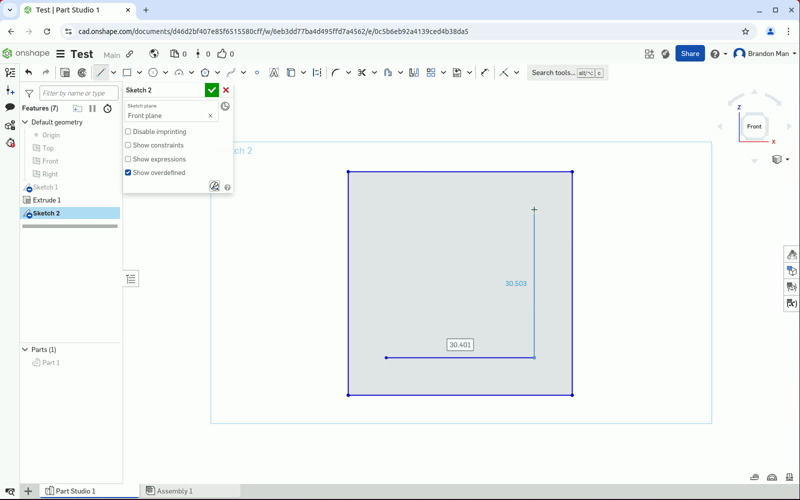
key_down(shift)
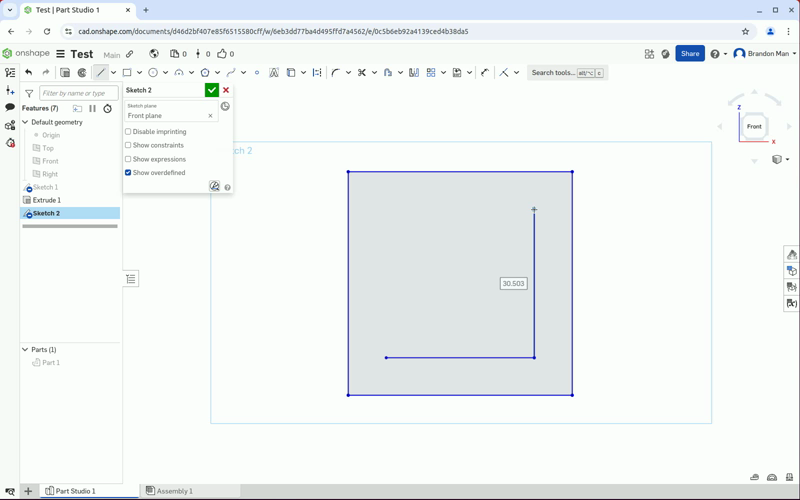
mouse_move(386, 209)
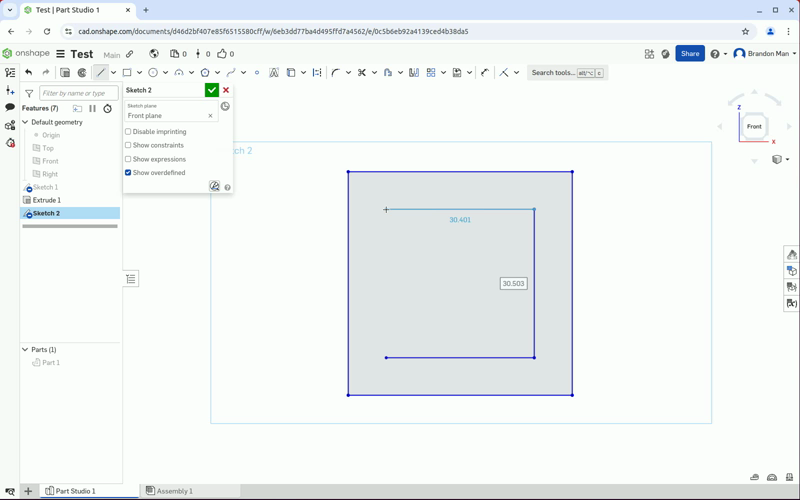
click(386, 209)
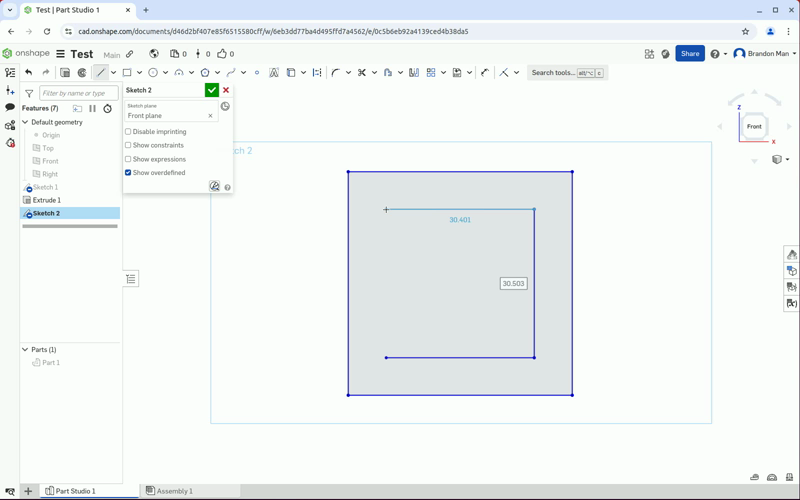
key_up(shift)
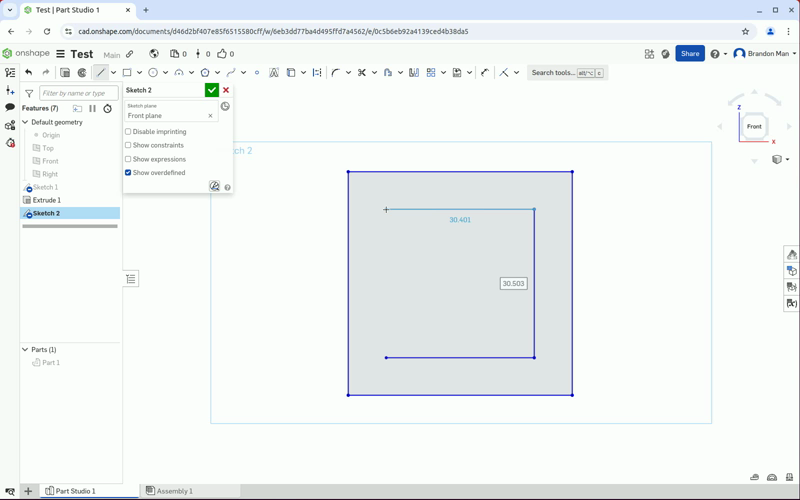
key_down(shift)
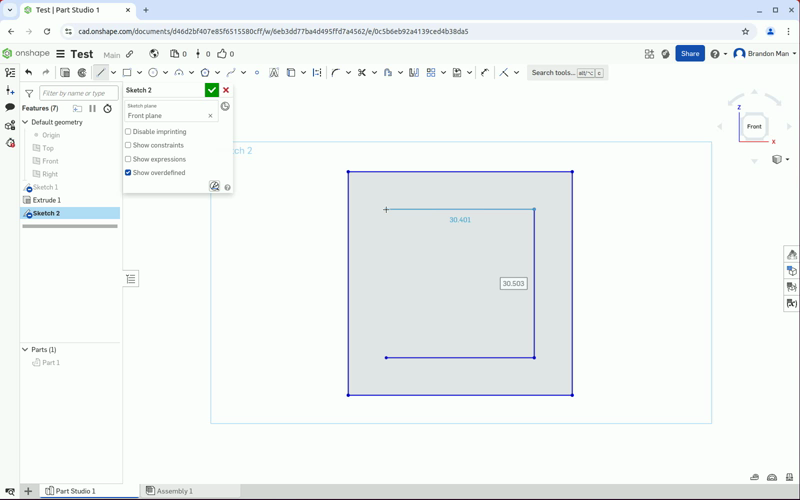
mouse_move(386, 357)
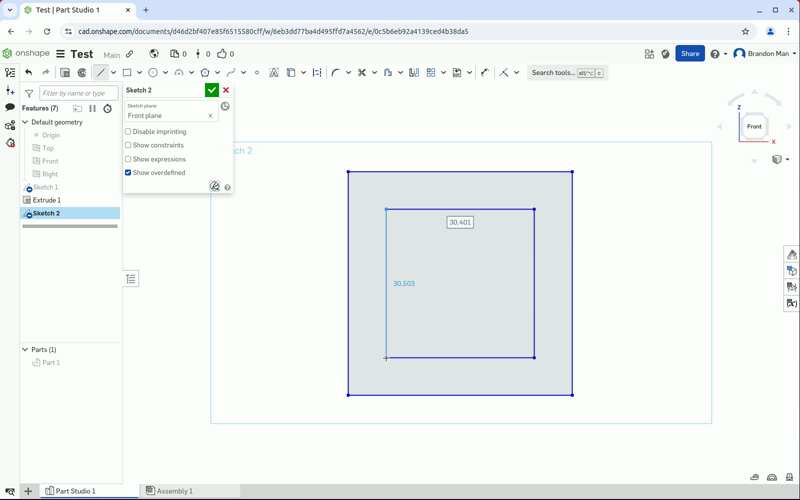
key_up(shift)
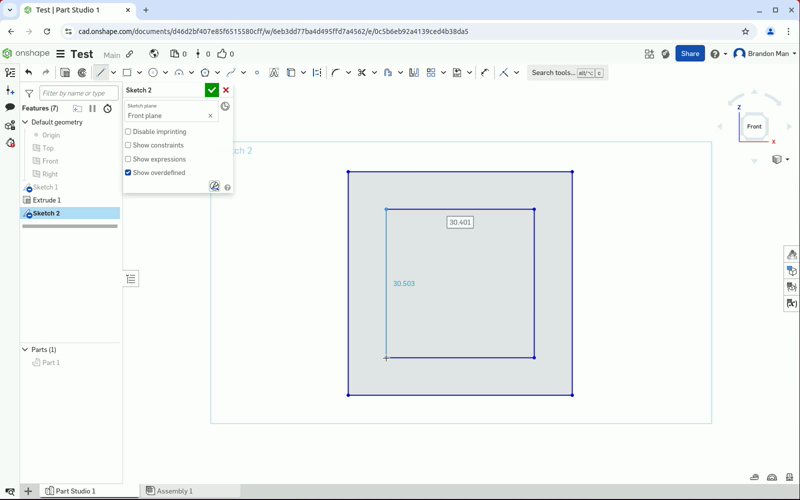
click(386, 357)
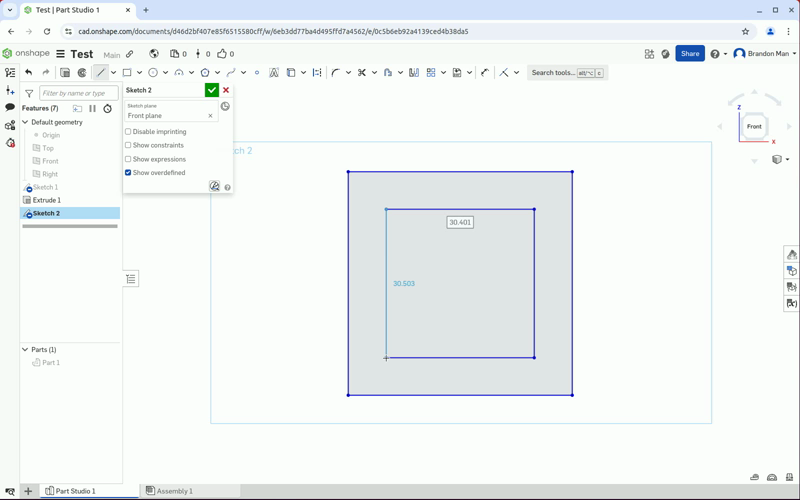
key(esc)
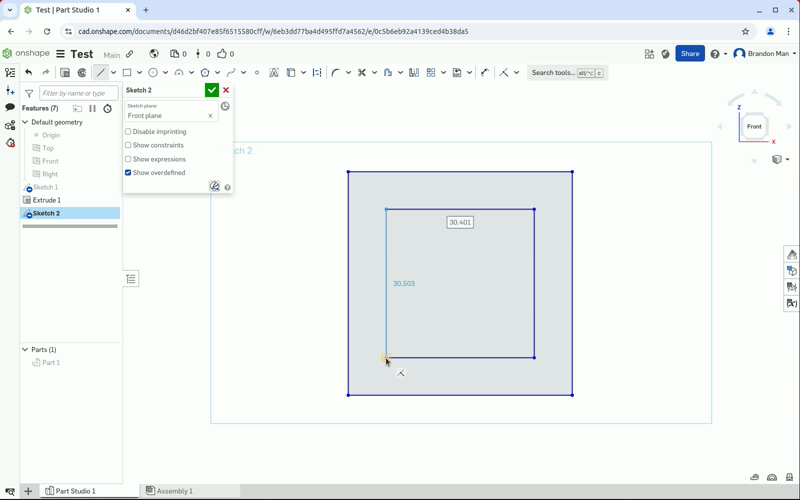
mouse_move(548, 374)
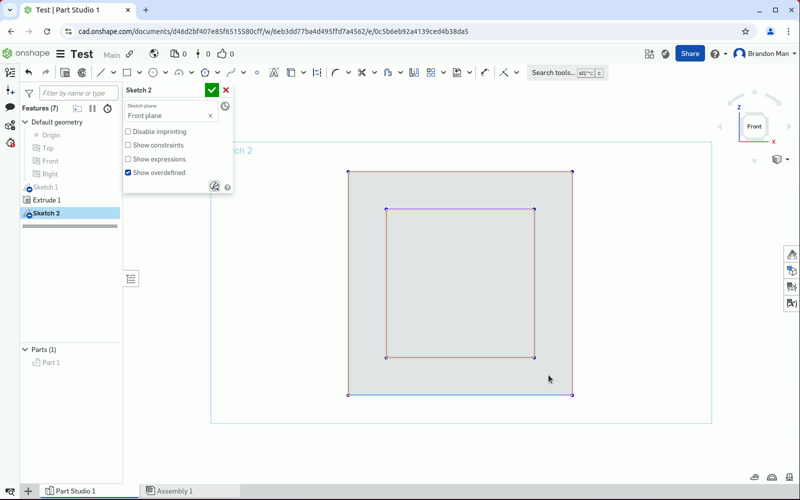
click(548, 374)
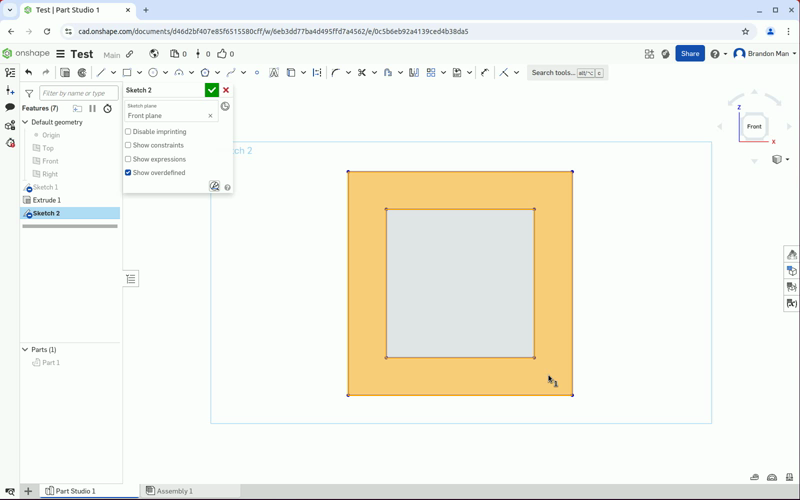
mouse_move(73, 352)
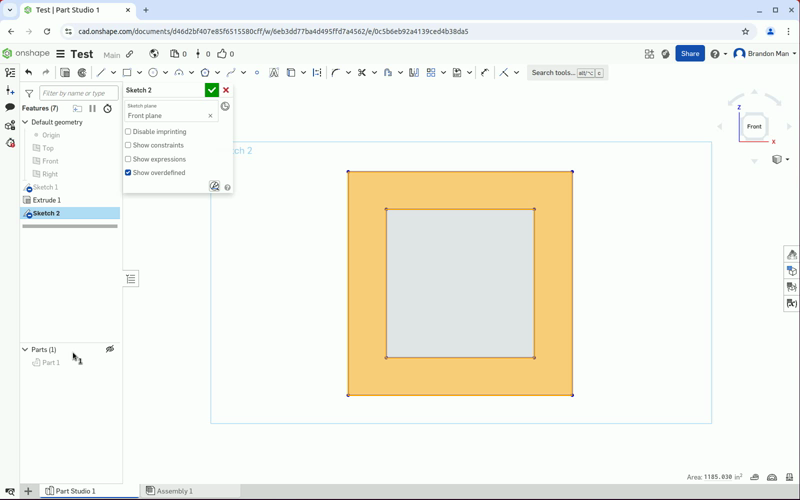
key(shift+y)
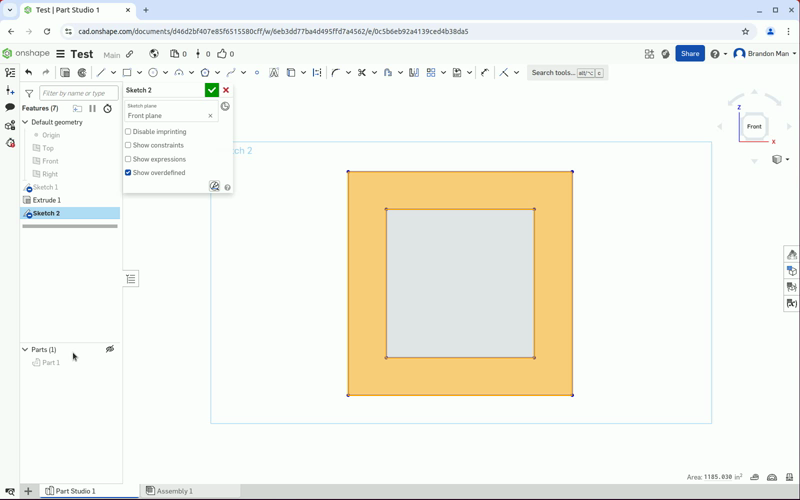
key(shift+e)
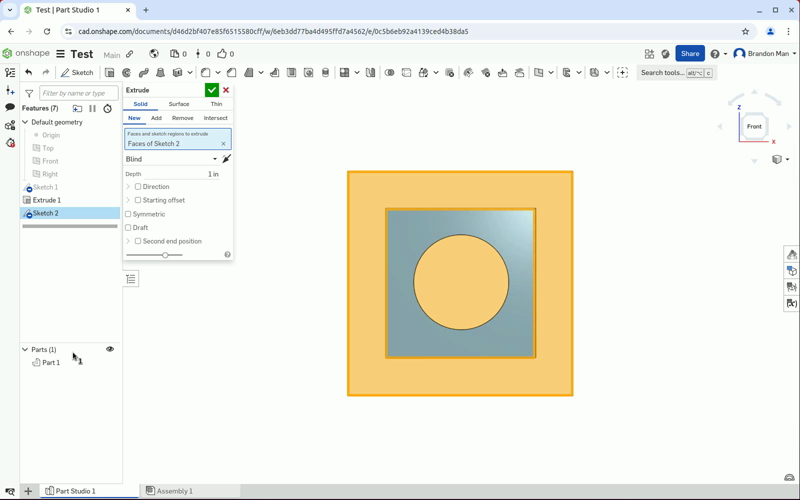
mouse_move(143, 106)
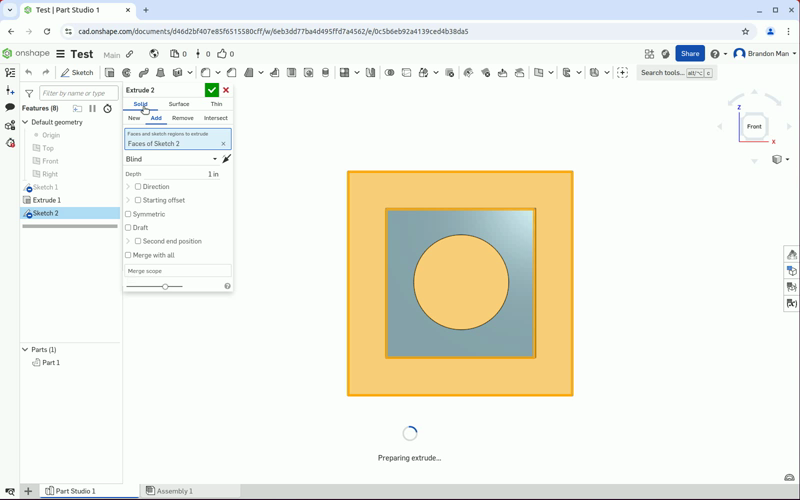
click(143, 106)
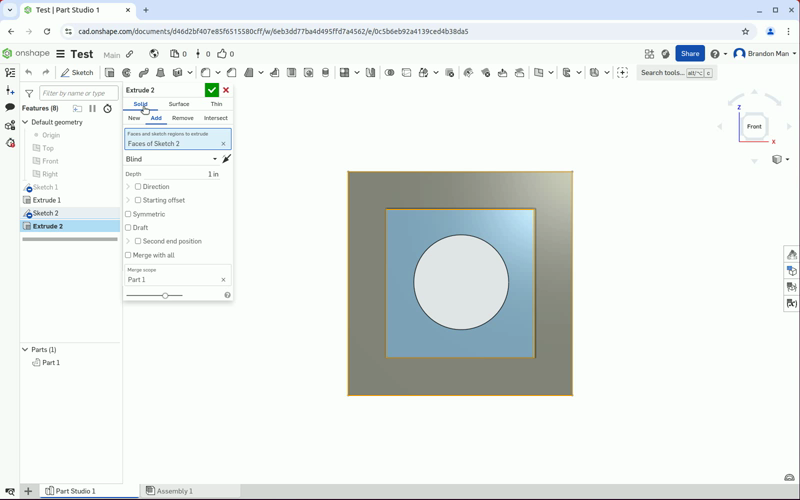
mouse_move(137, 120)
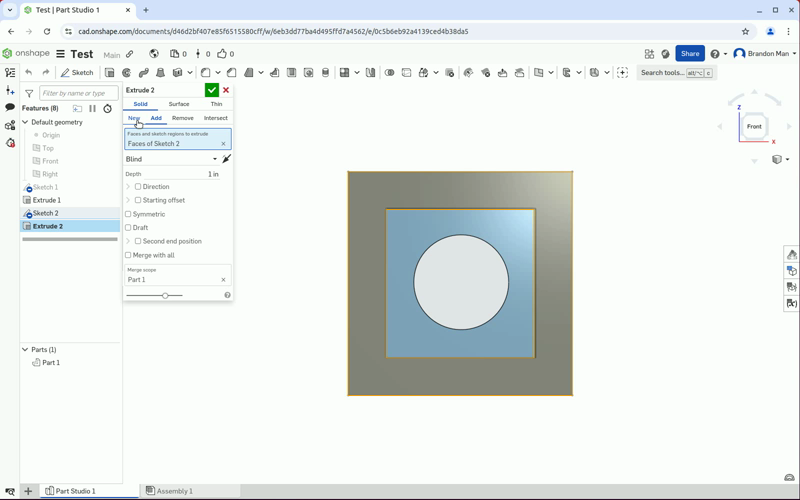
click(137, 120)
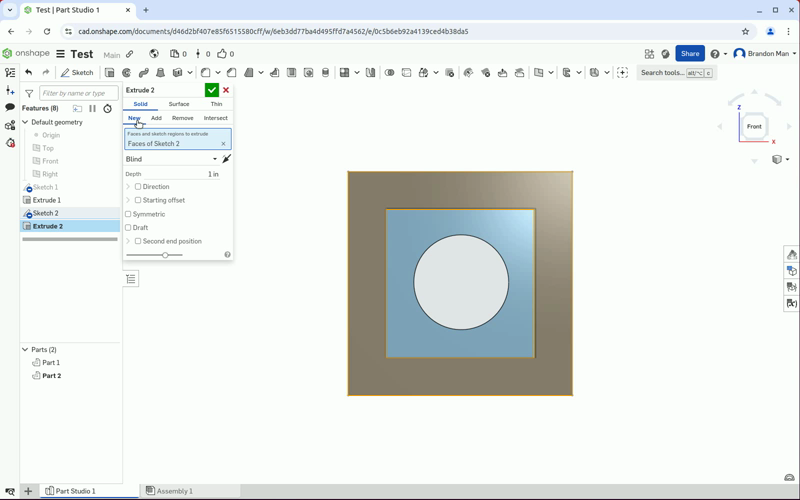
key(tab, 4)
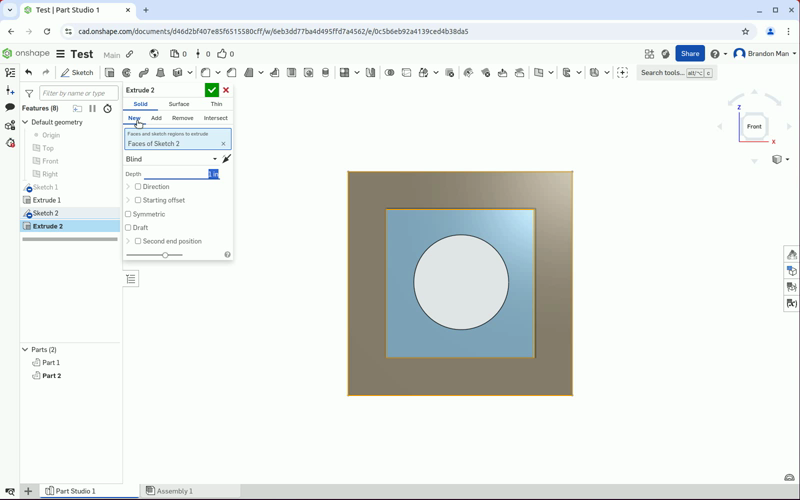
text(-15.405)
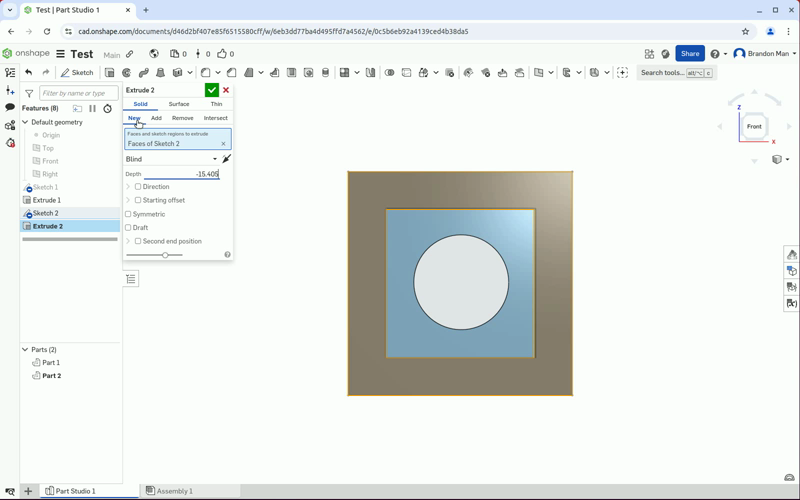
key(enter)
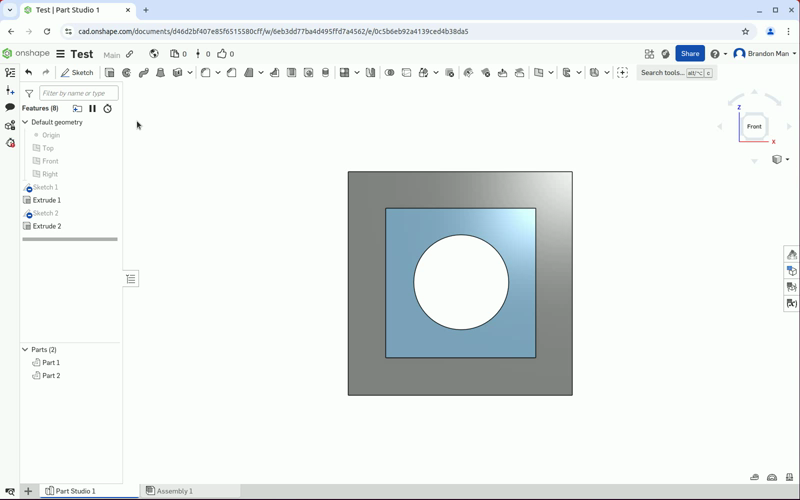
key(shift+h)
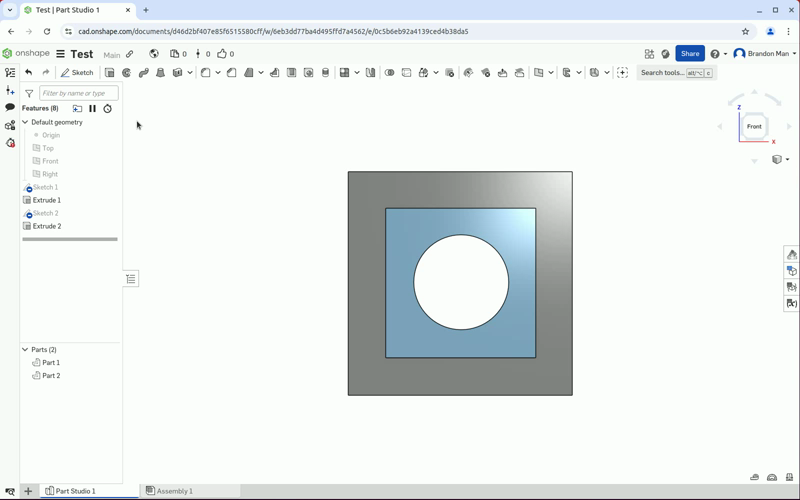
key(shift+h)
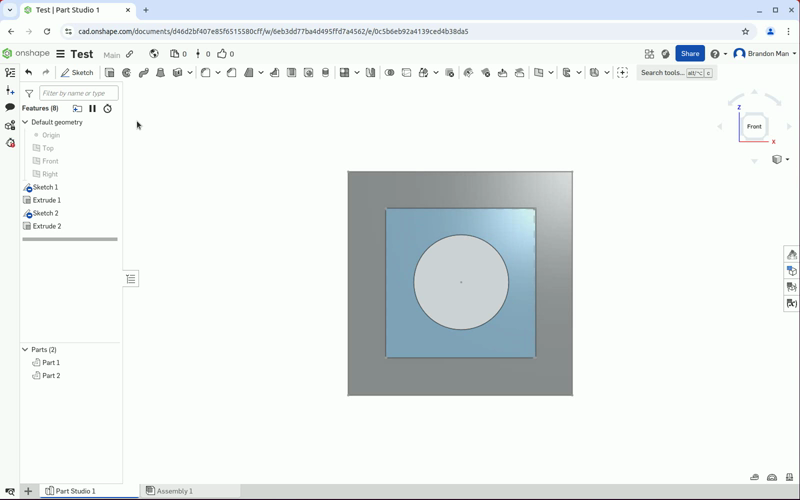
key(shift+7)
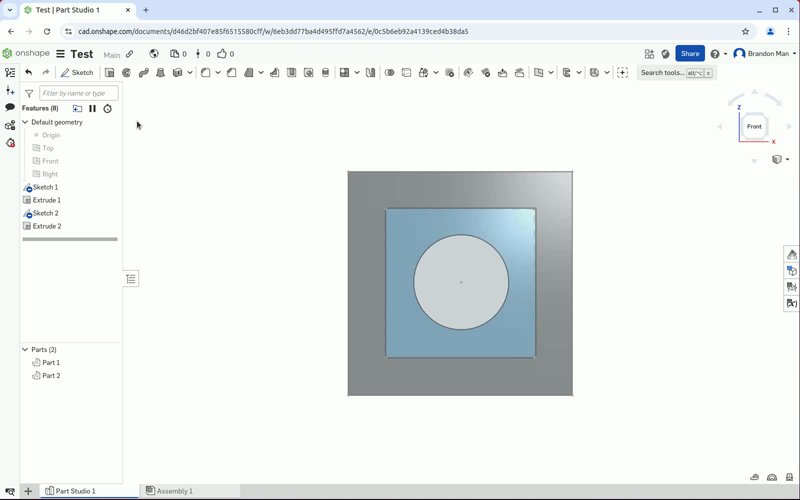
key(left, 2)
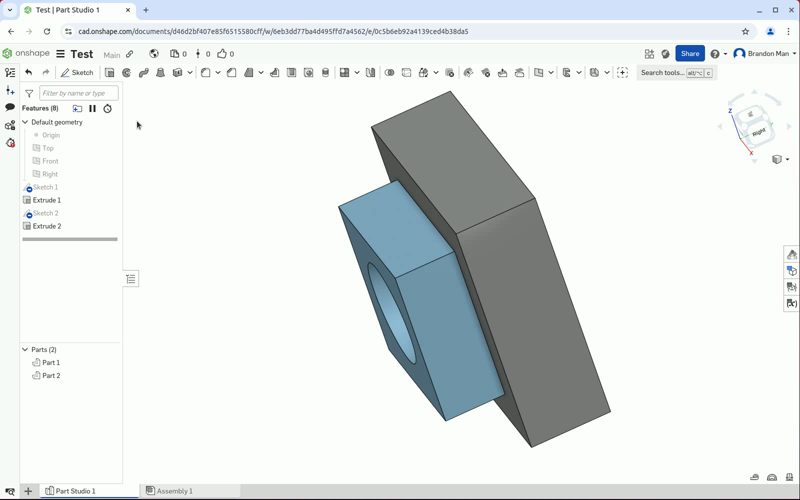
key(down, 2)
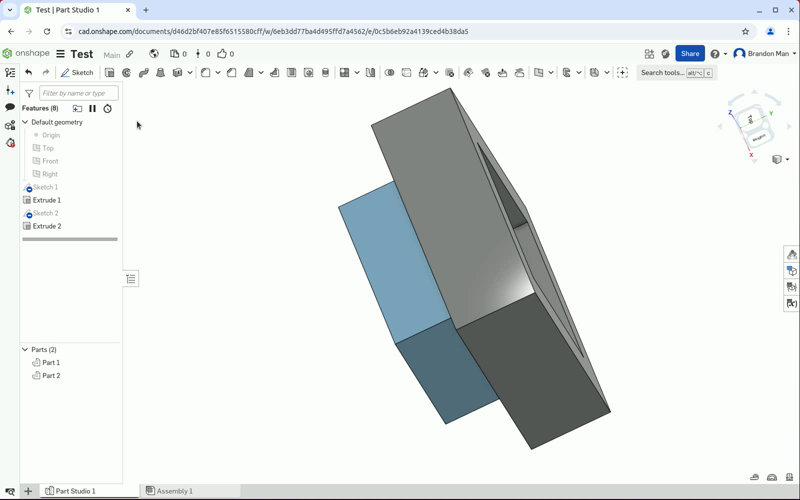
key(up, 2)
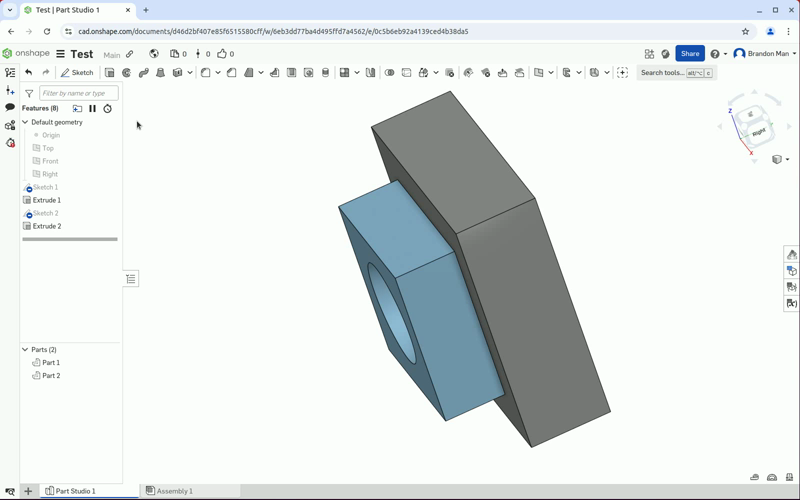
key(right, 2)
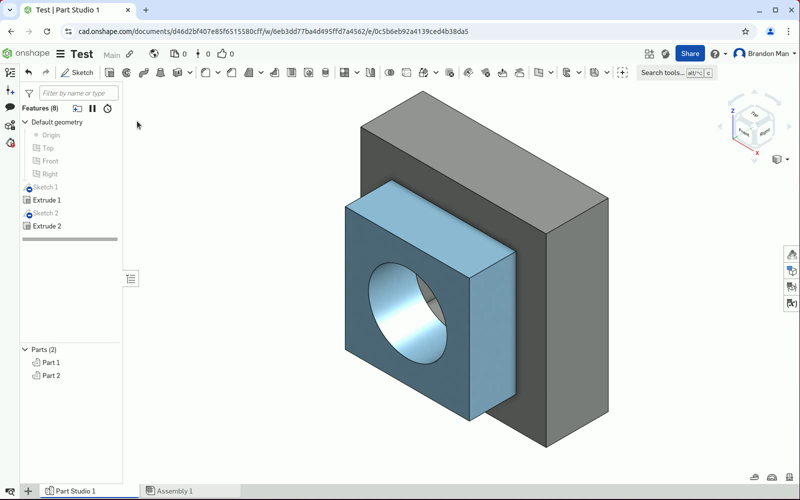
mouse_move(73, 189)
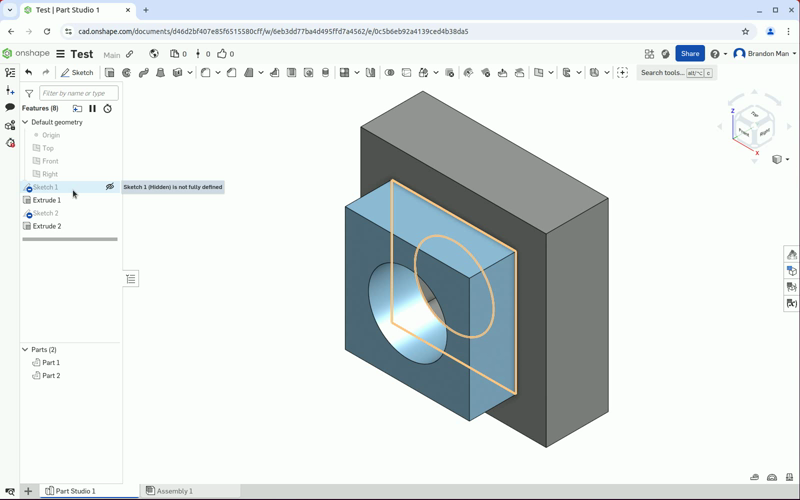
click(73, 189)